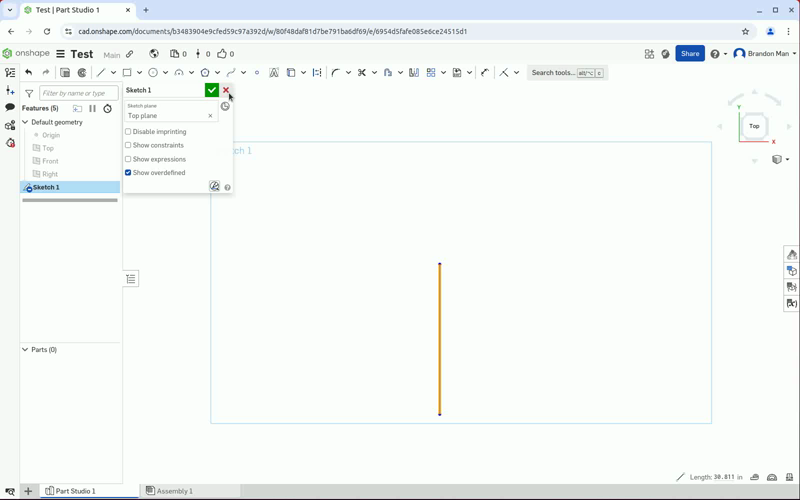
key(shift+h)
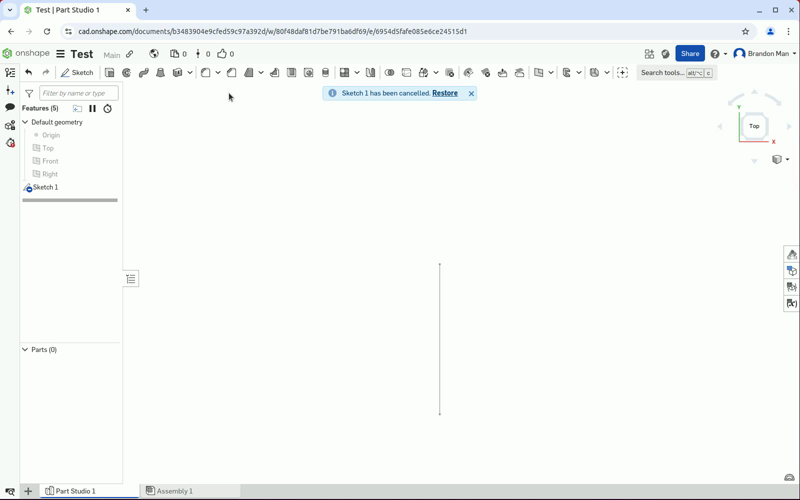
mouse_move(73, 352)
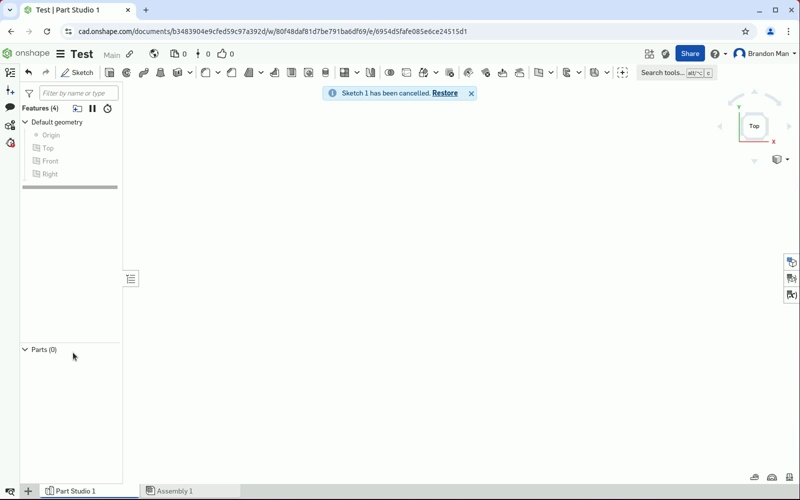
key(y)
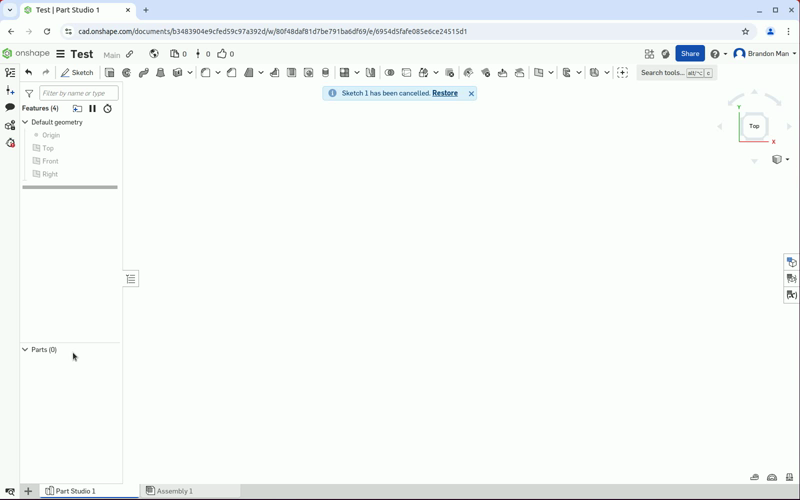
key(shift+p)
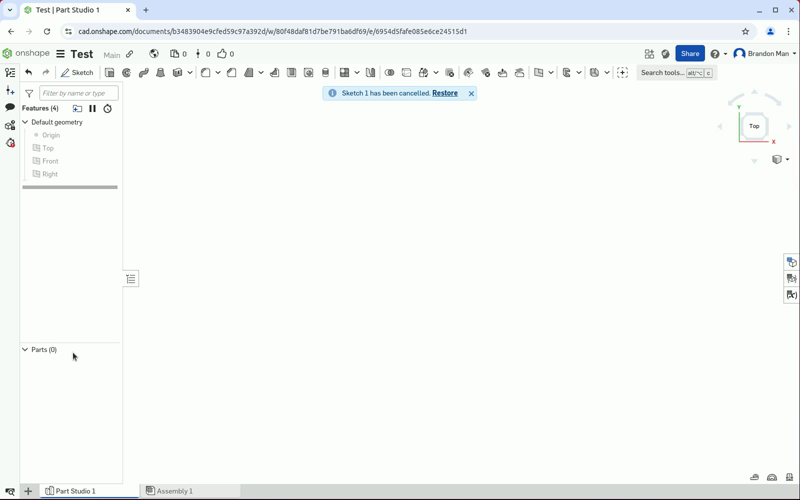
key(space)
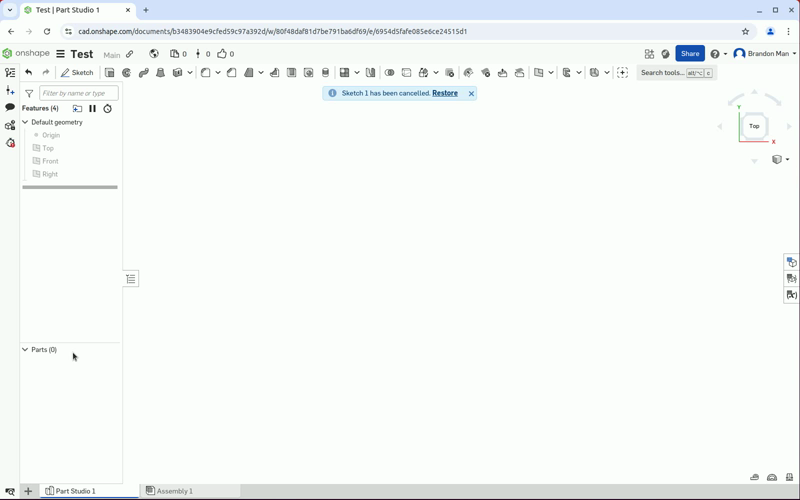
key_down(shift)
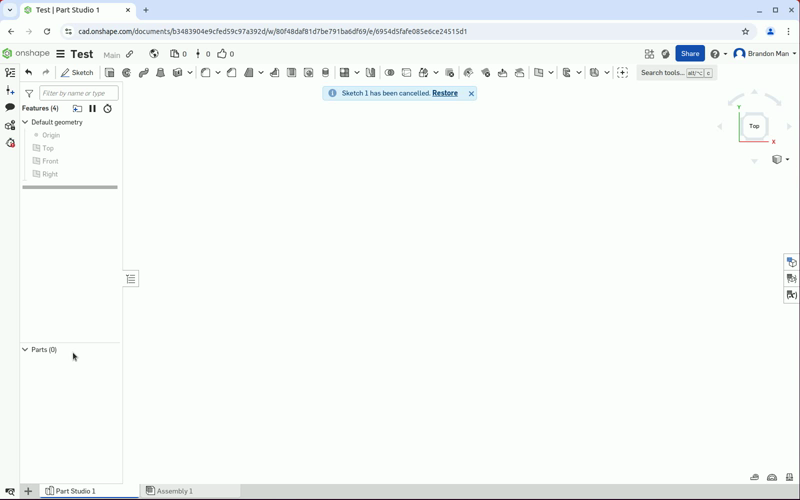
key(up)
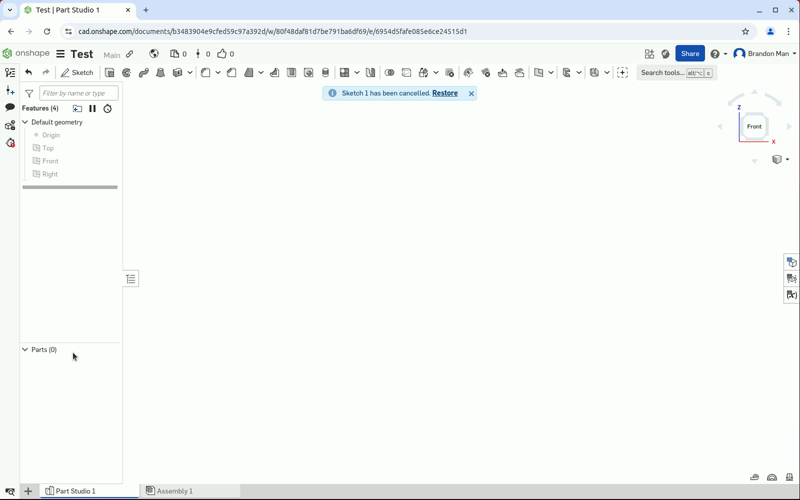
key_up(shift)
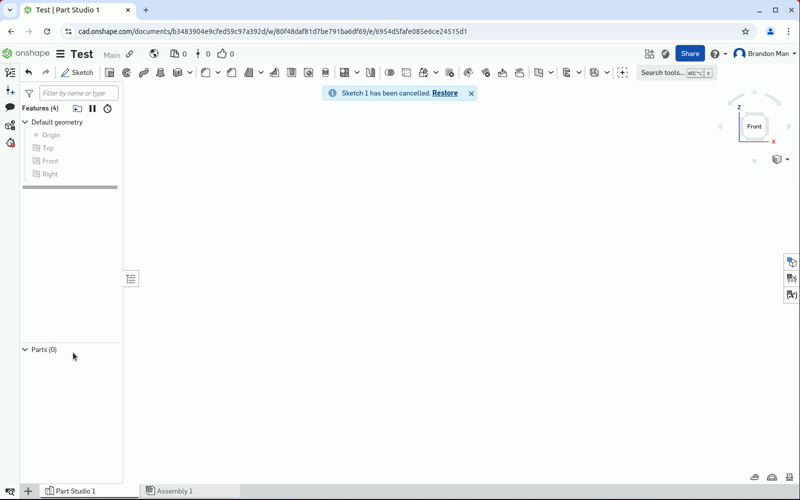
mouse_move(73, 352)
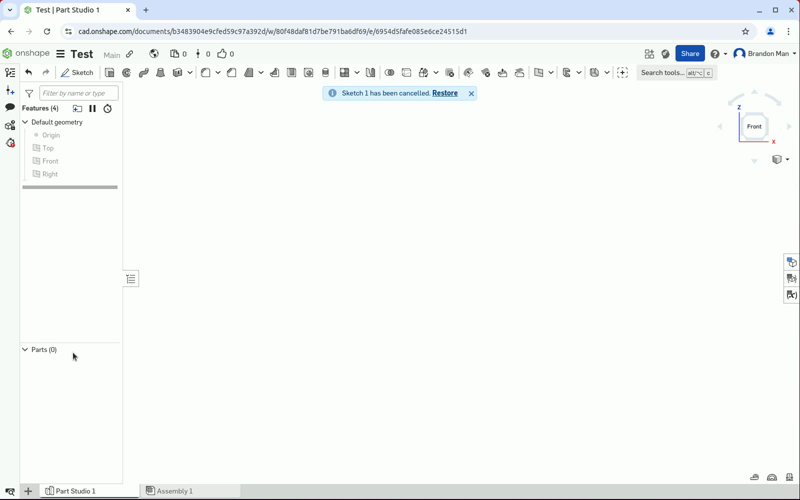
key(shift+y)
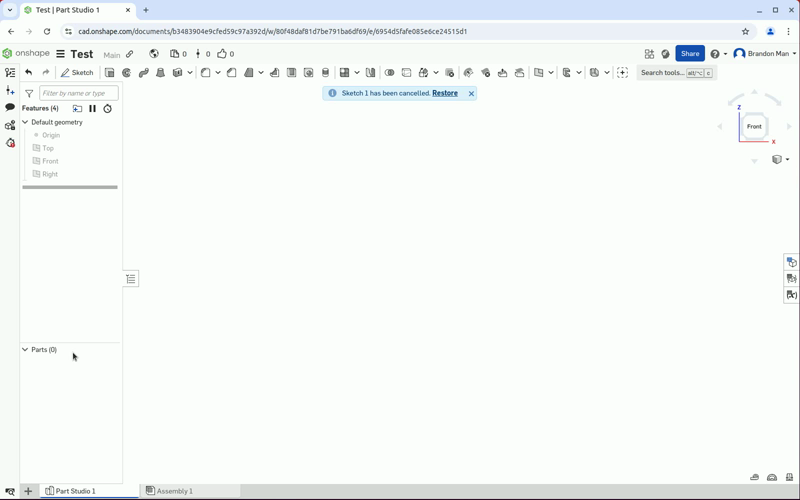
key(shift+s)
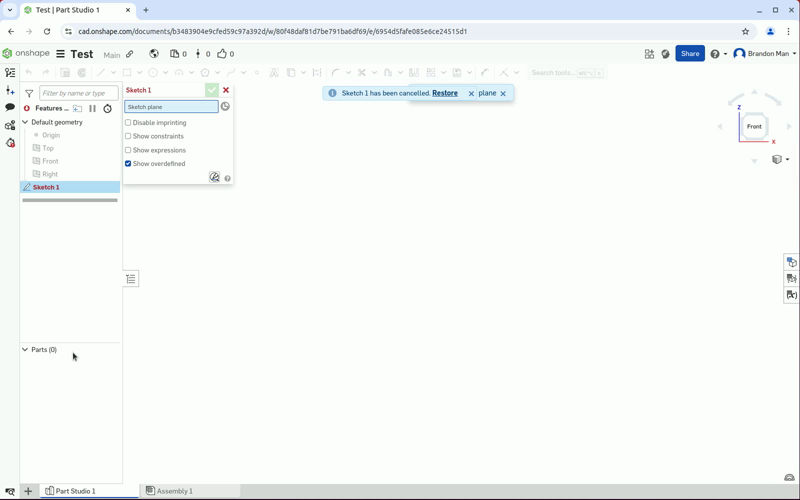
mouse_move(73, 163)
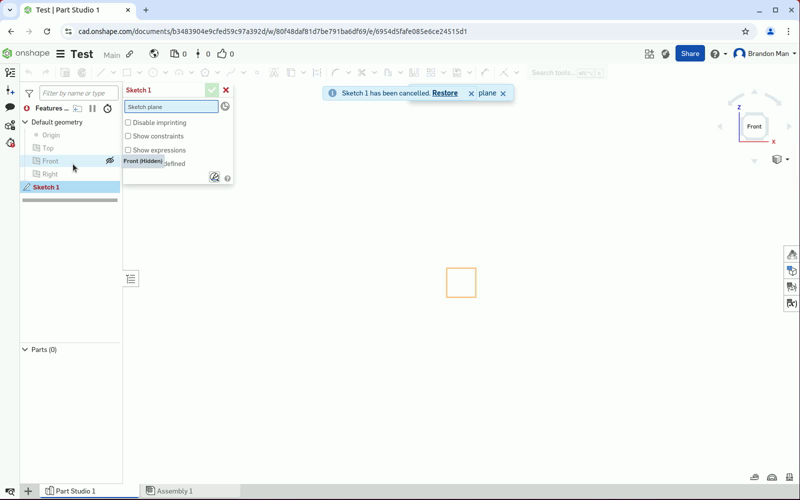
click(73, 163)
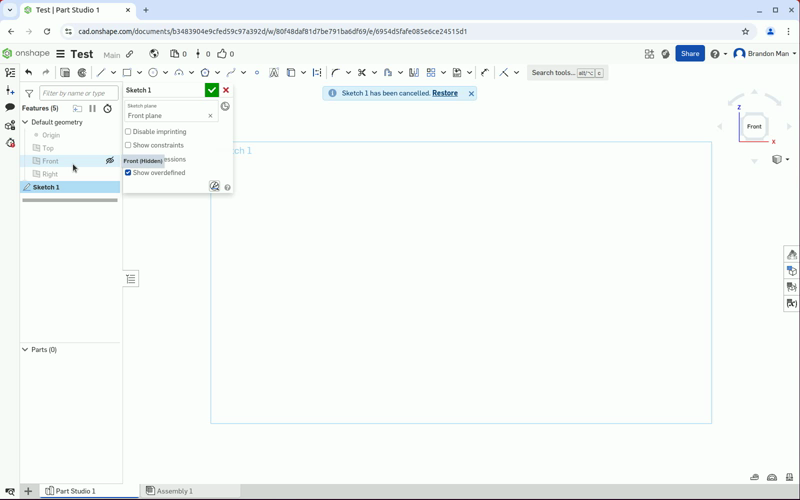
mouse_move(73, 352)
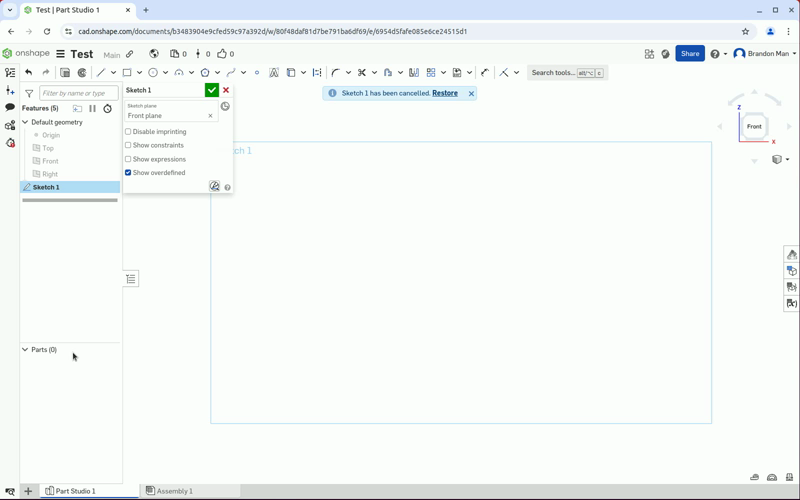
key(y)
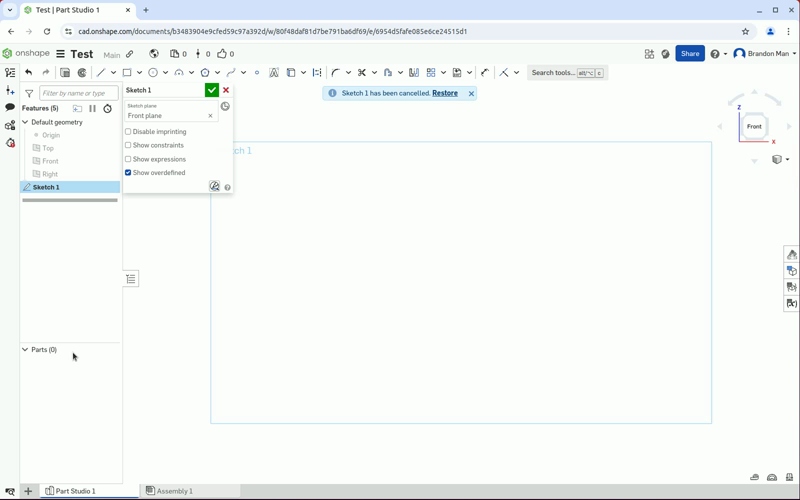
key(c)
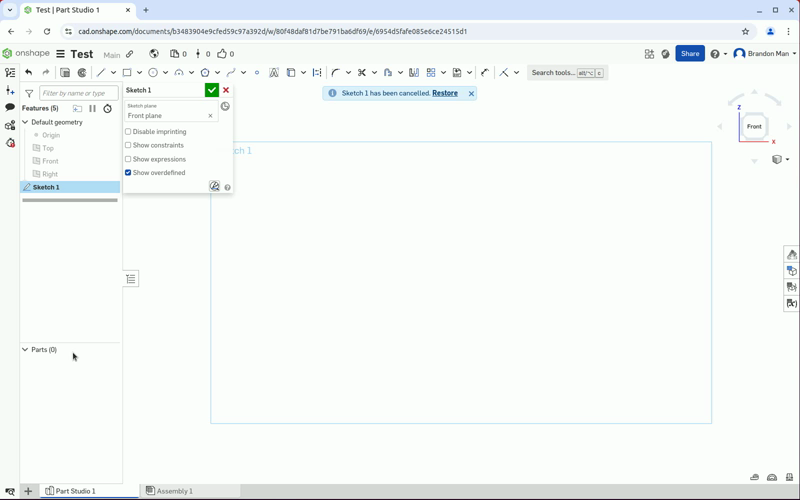
key_down(shift)
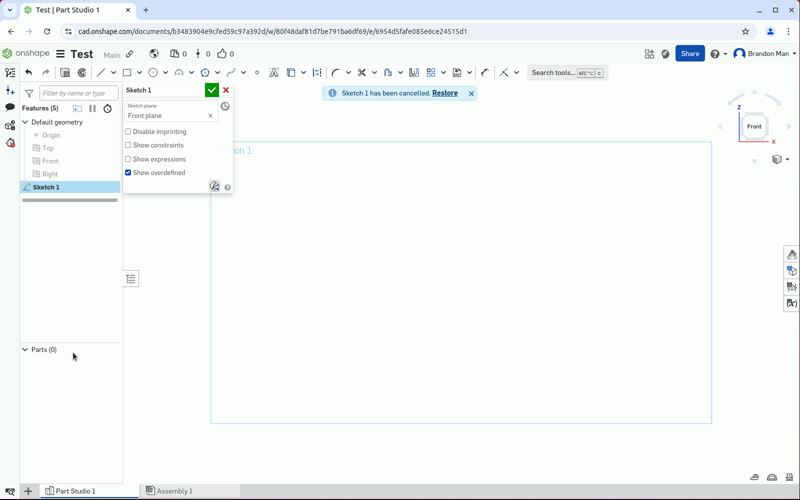
mouse_move(553, 282)
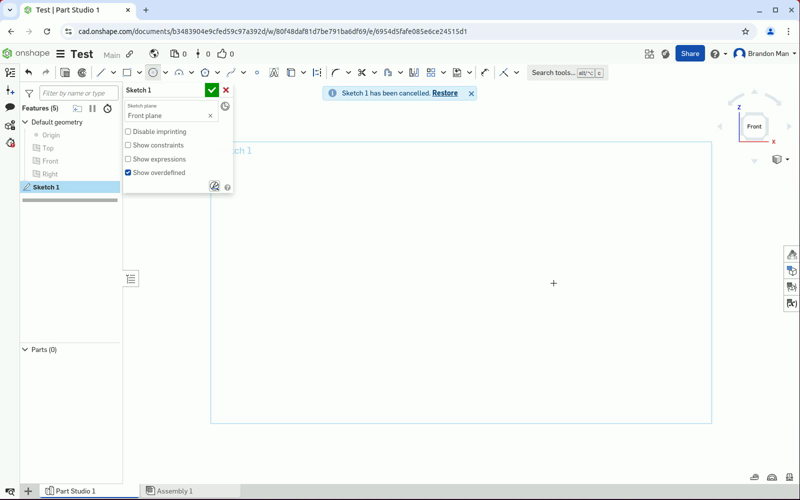
click(553, 282)
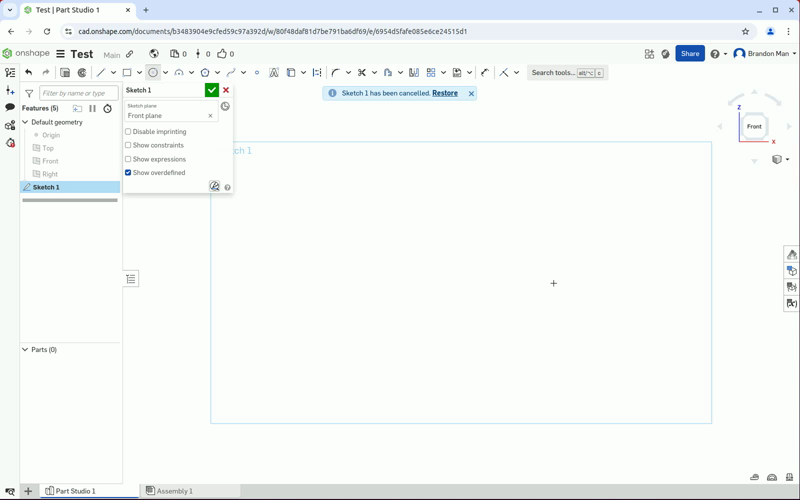
key_up(shift)
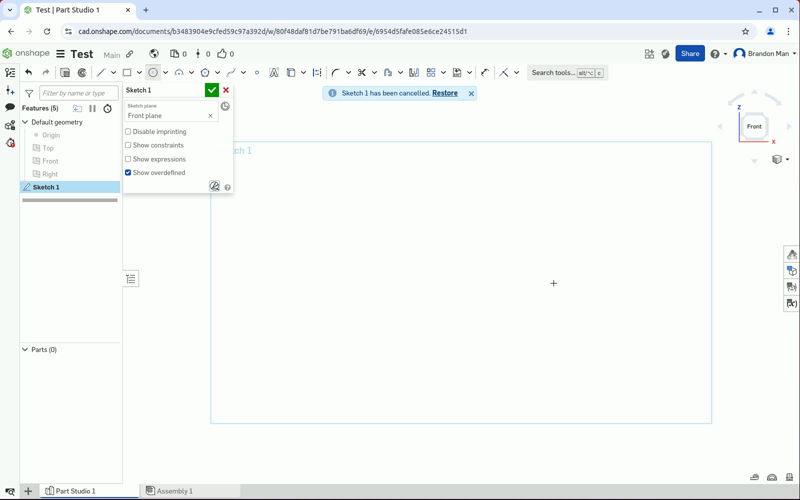
mouse_move(564, 282)
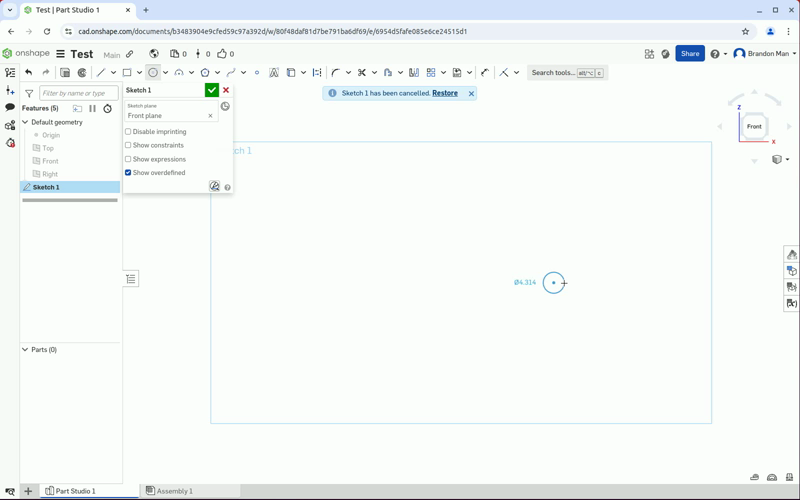
click(564, 282)
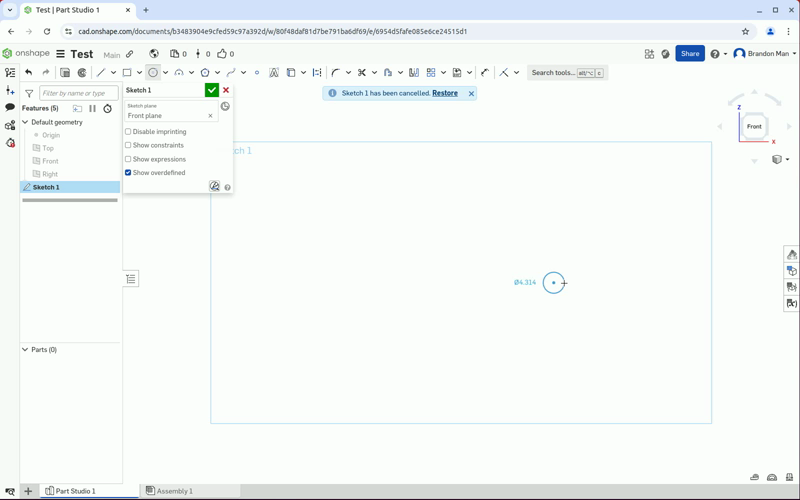
key(esc)
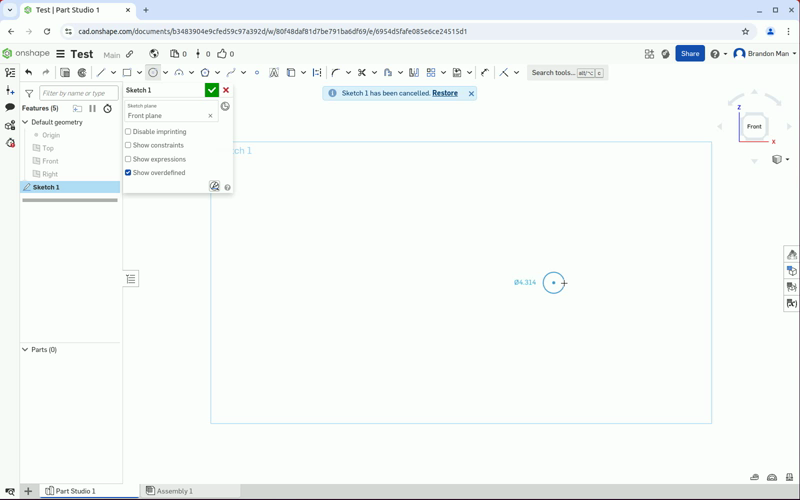
key(c)
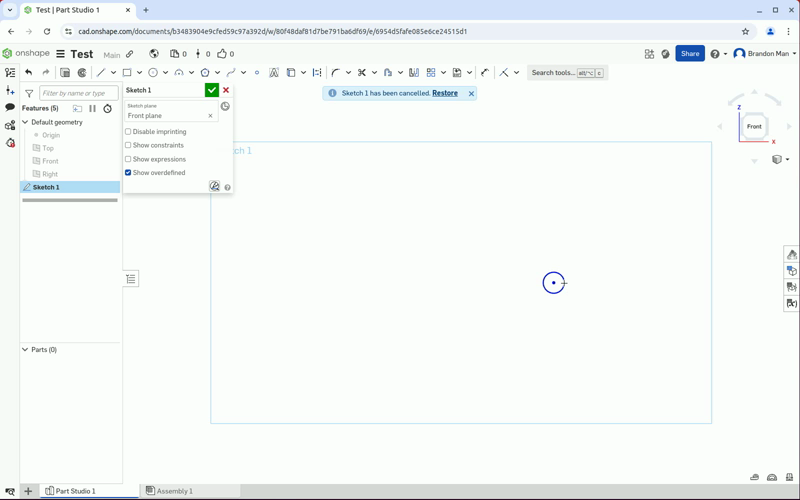
key_down(shift)
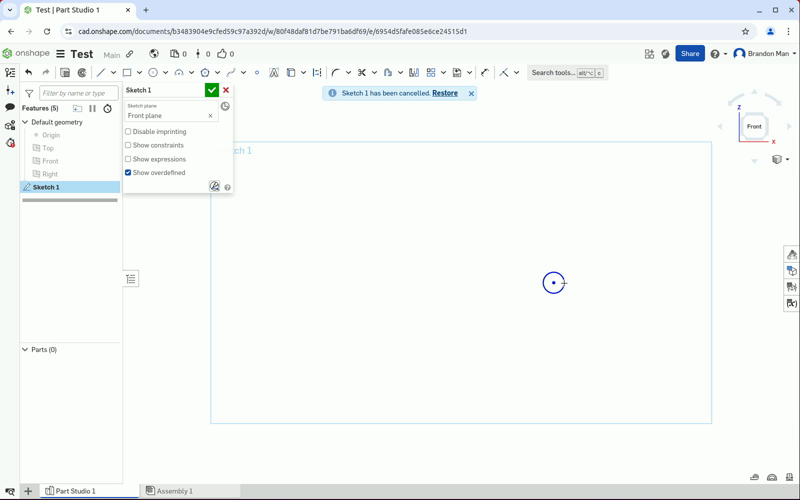
mouse_move(553, 282)
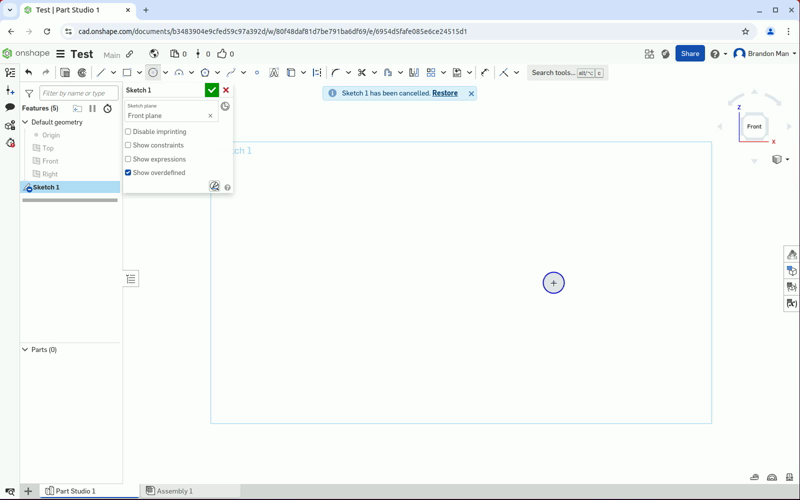
click(553, 282)
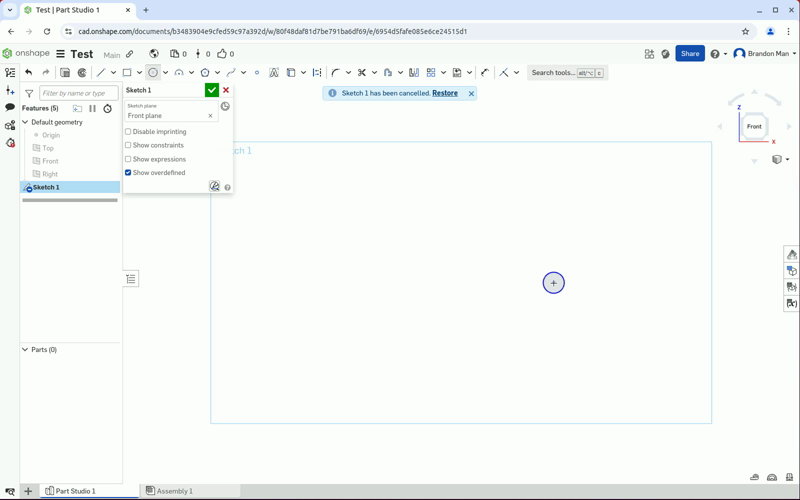
key_up(shift)
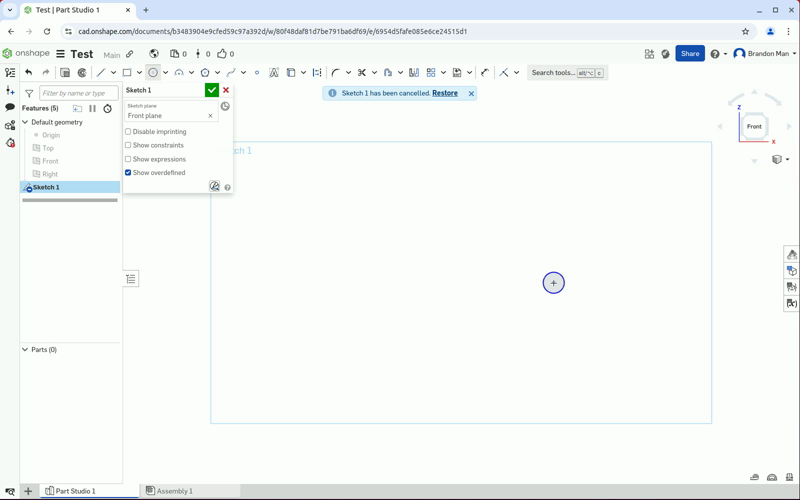
mouse_move(557, 282)
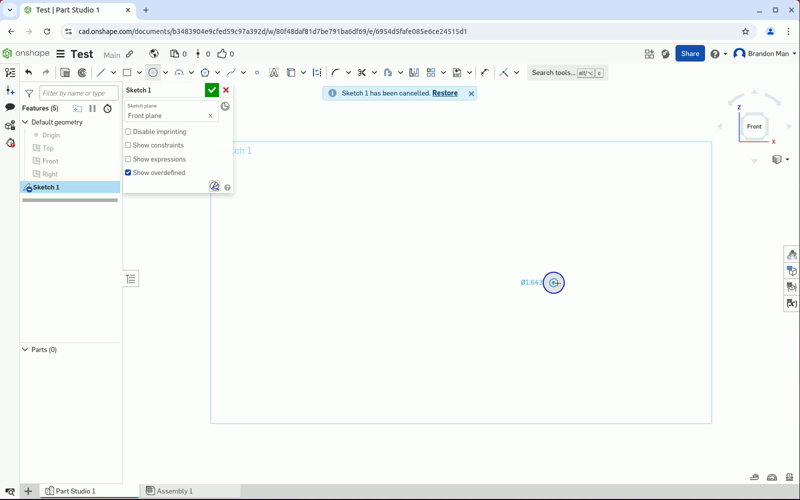
scroll(6)
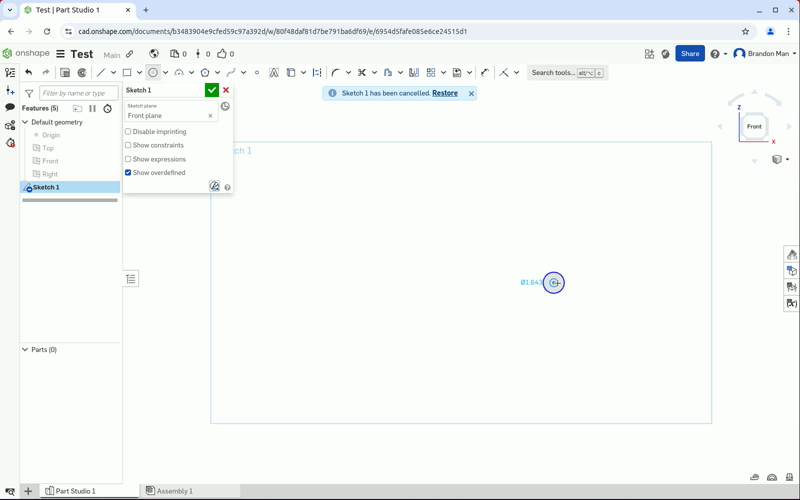
scroll(6)
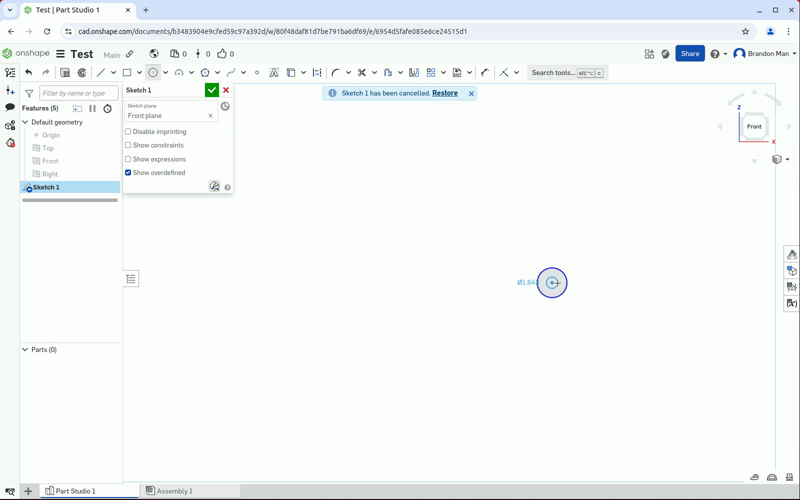
scroll(6)
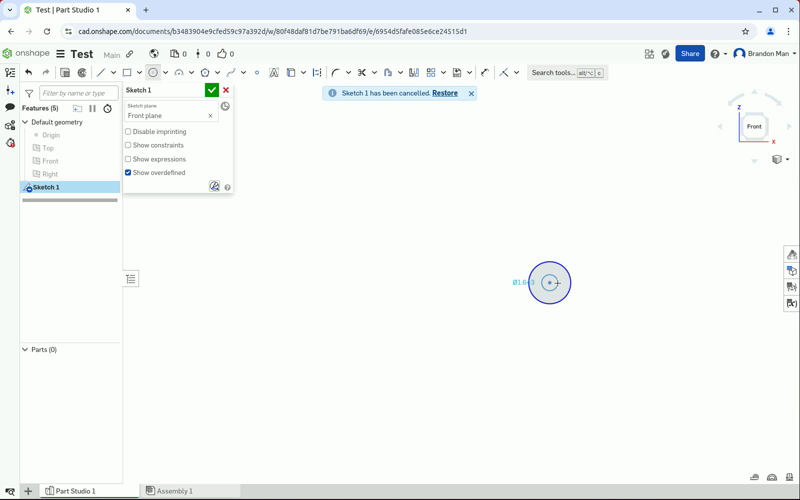
scroll(6)
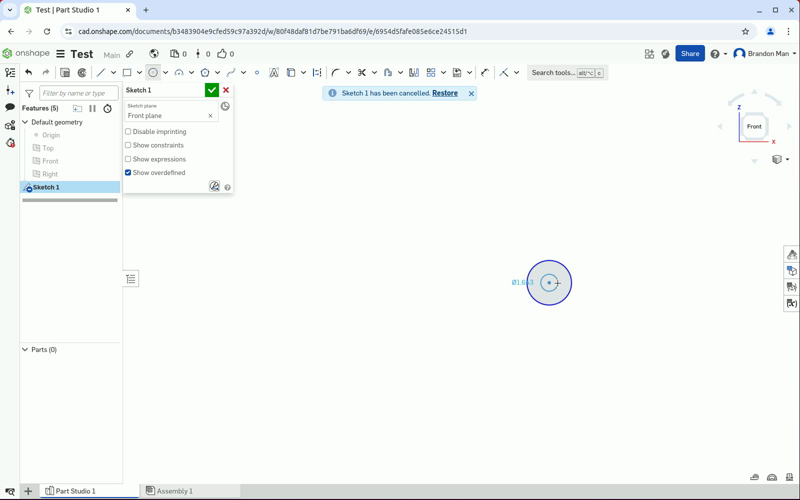
scroll(6)
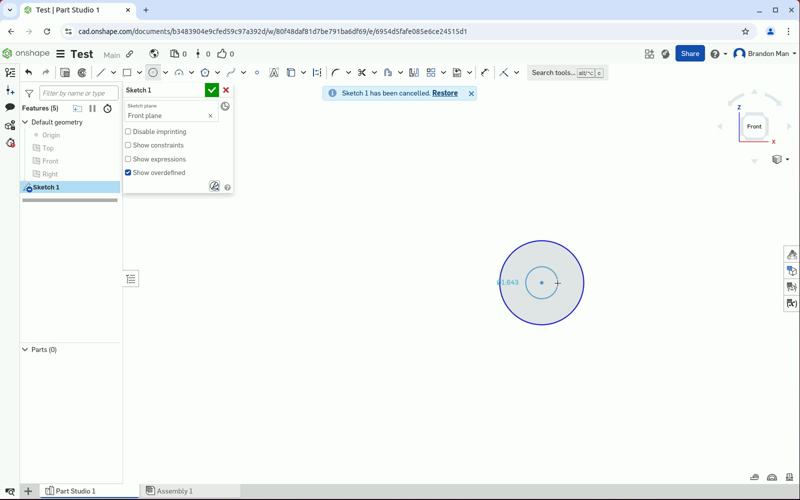
scroll(6)
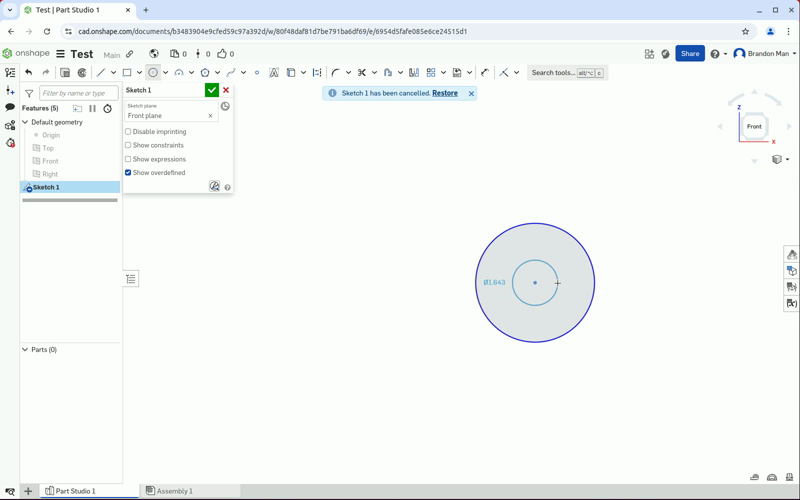
scroll(6)
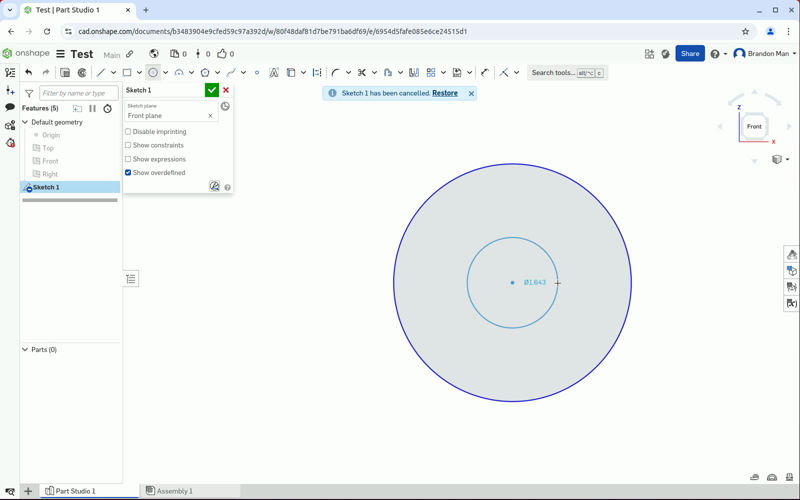
click(557, 282)
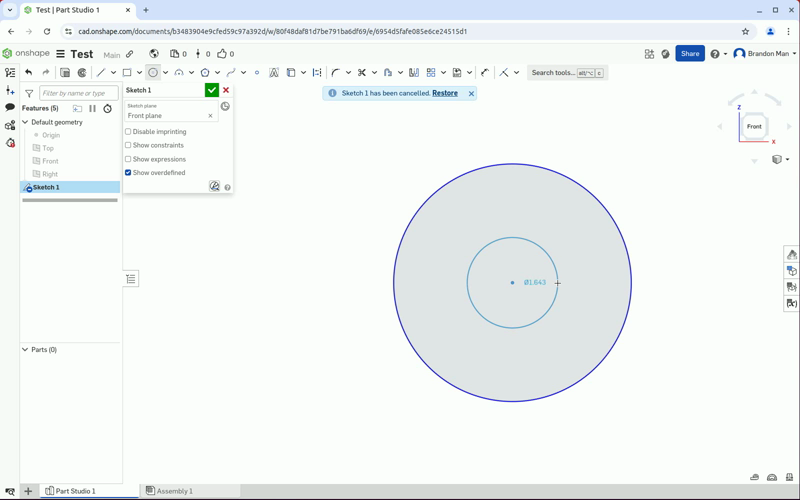
scroll(-6)
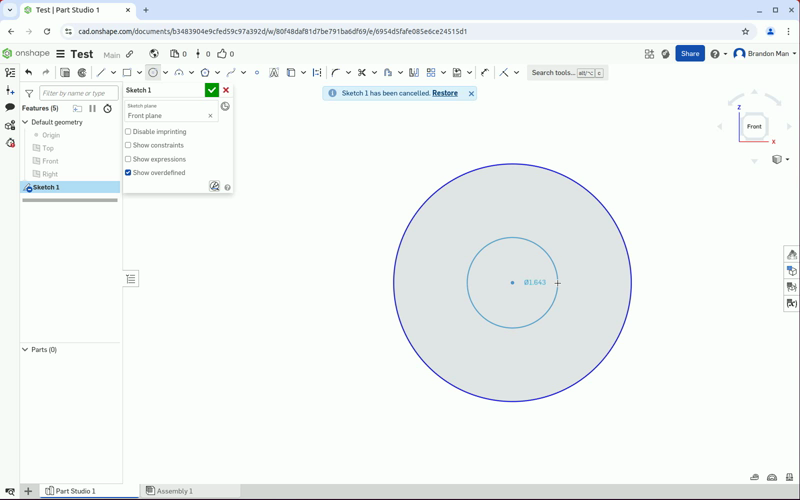
scroll(-6)
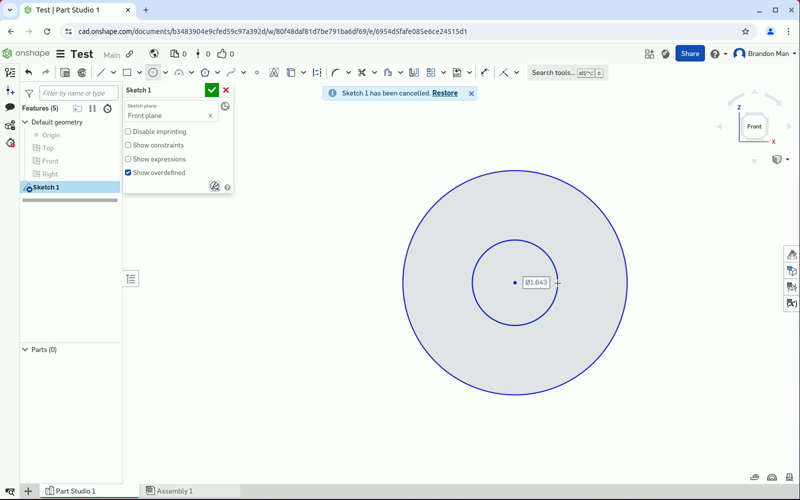
scroll(-6)
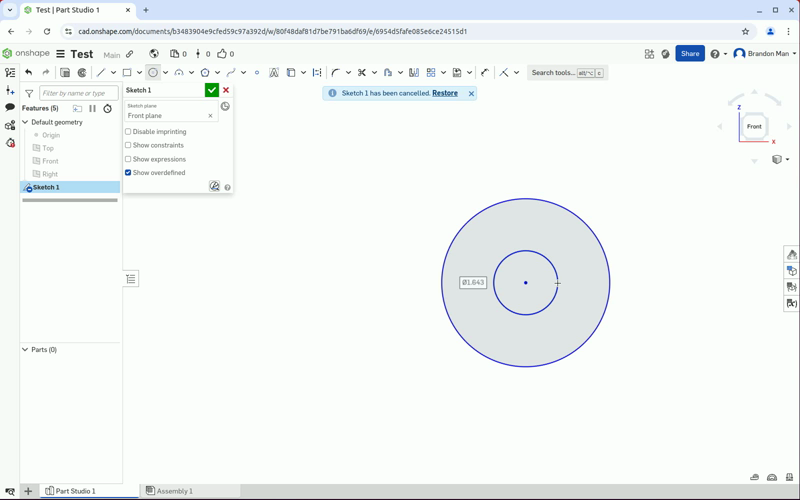
scroll(-6)
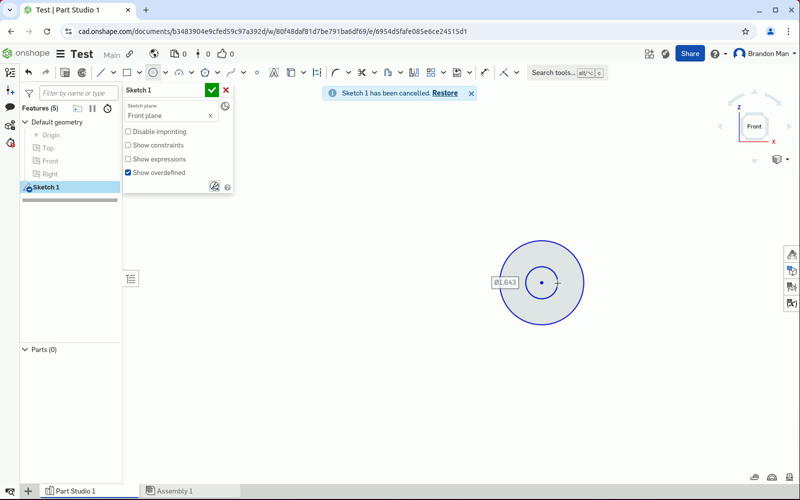
scroll(-6)
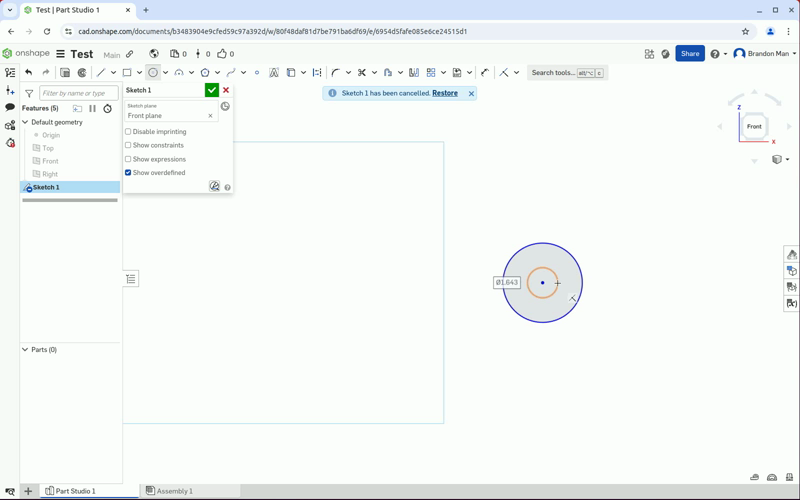
scroll(-6)
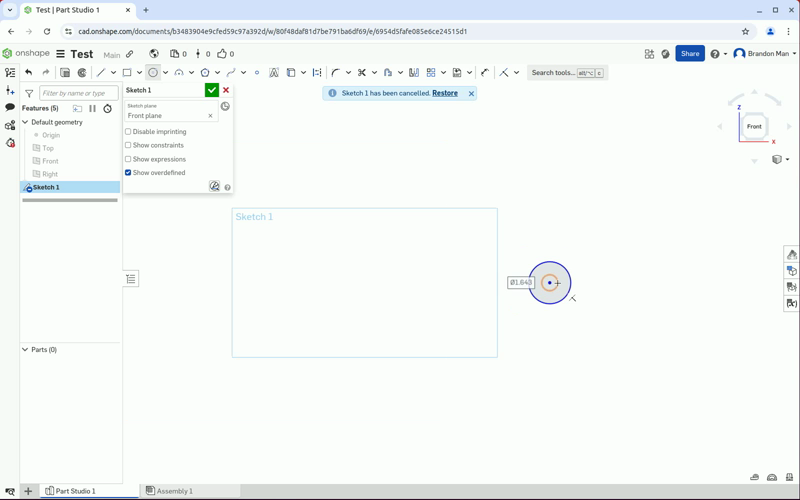
scroll(-6)
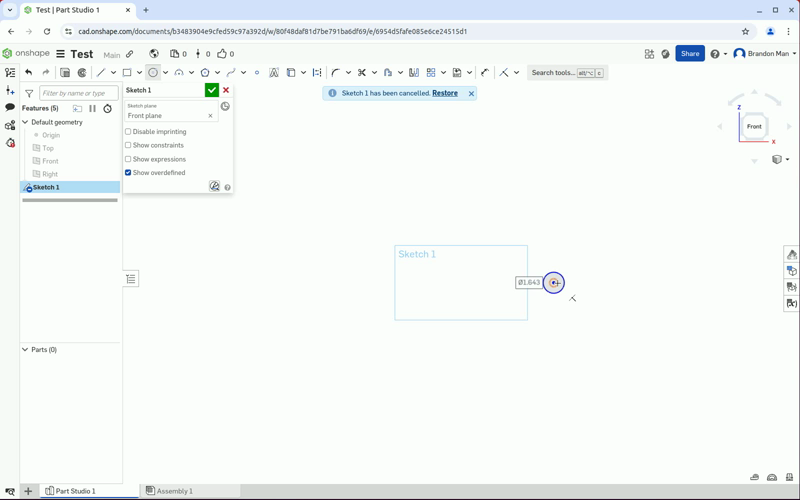
key(esc)
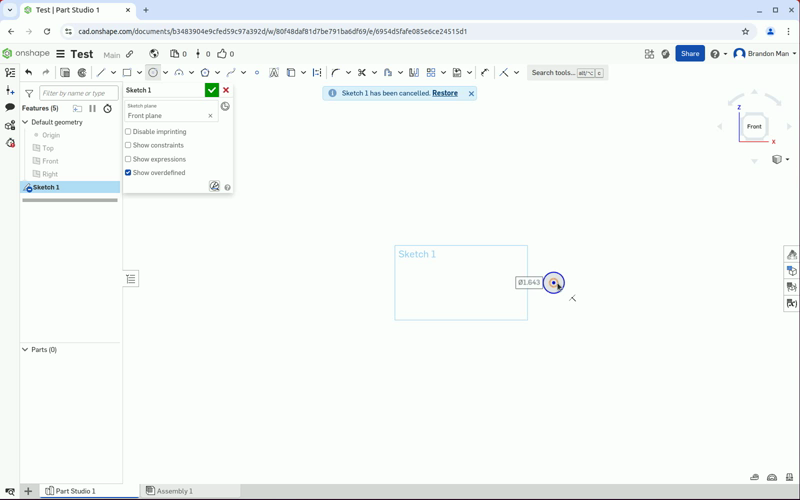
mouse_move(563, 284)
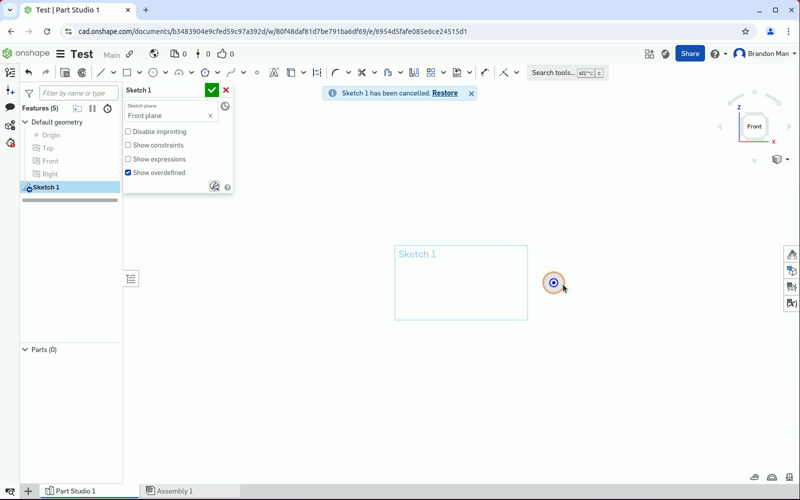
scroll(6)
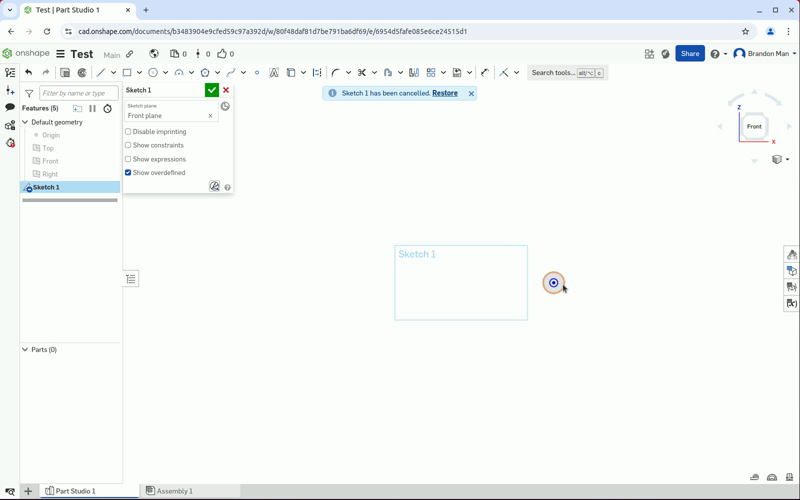
scroll(6)
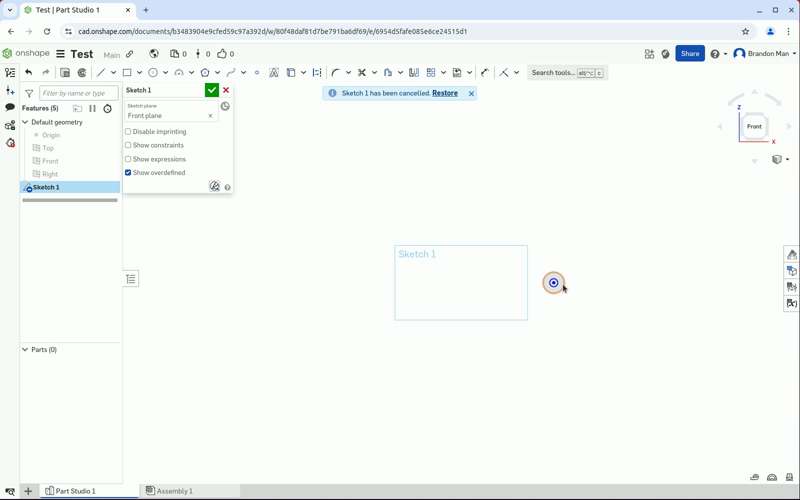
scroll(6)
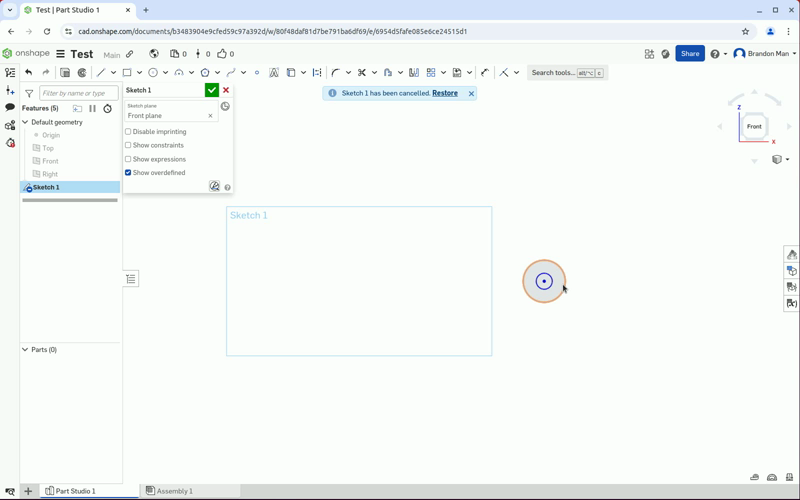
scroll(6)
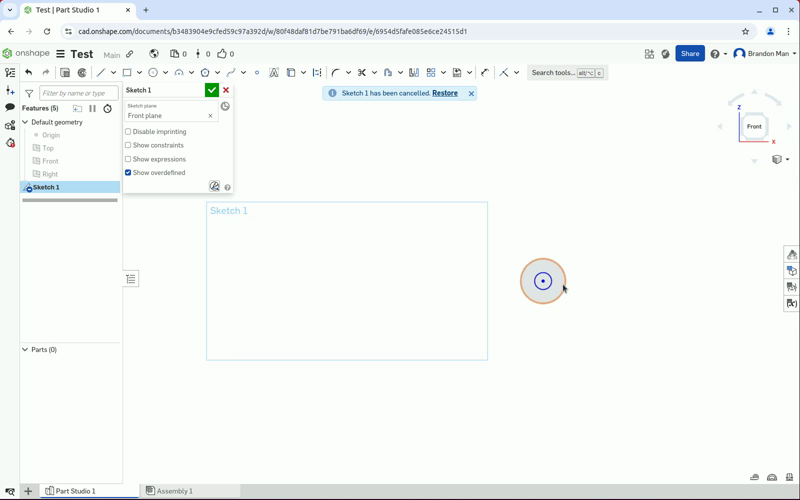
scroll(6)
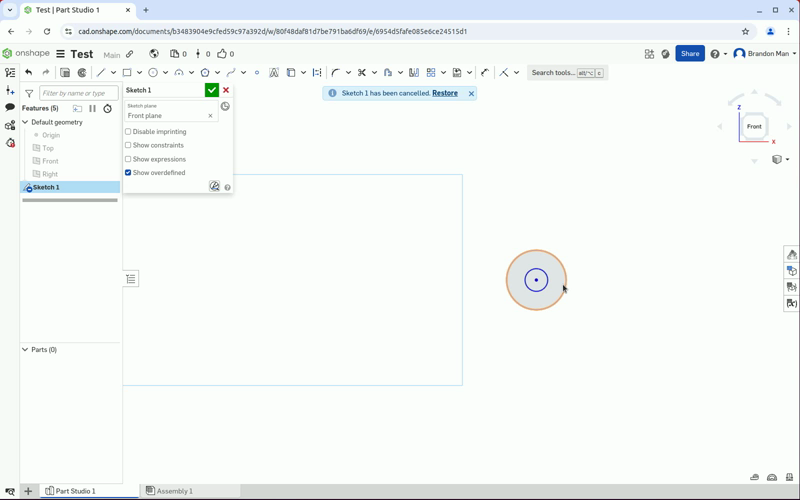
scroll(6)
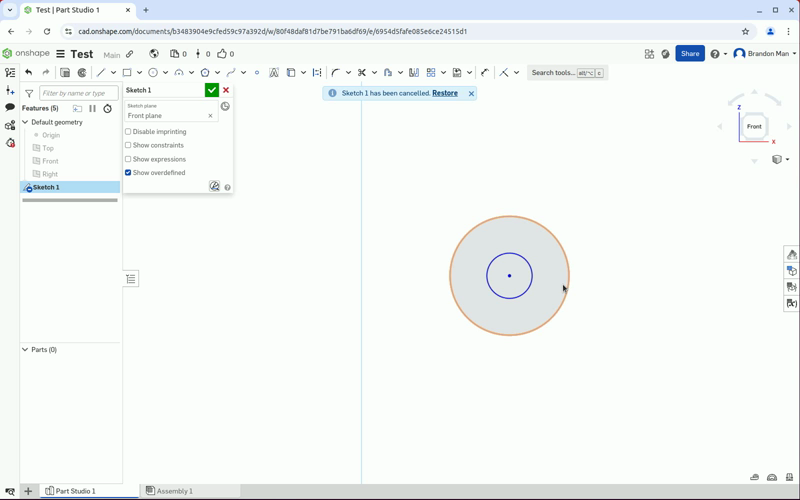
scroll(6)
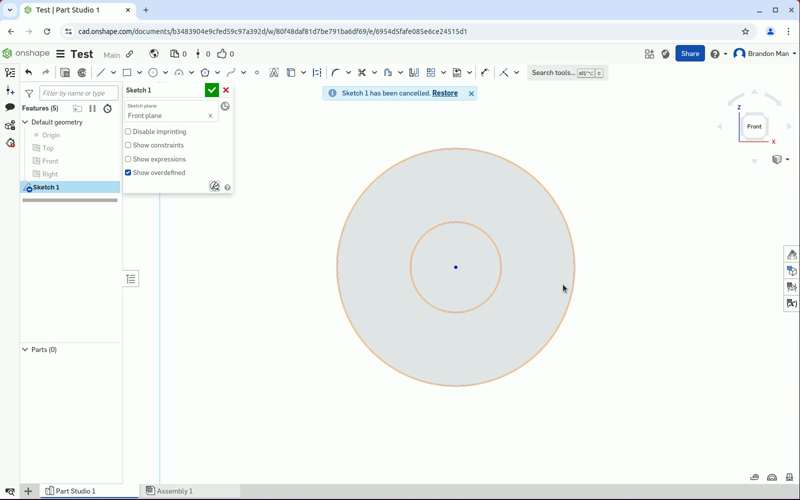
click(563, 284)
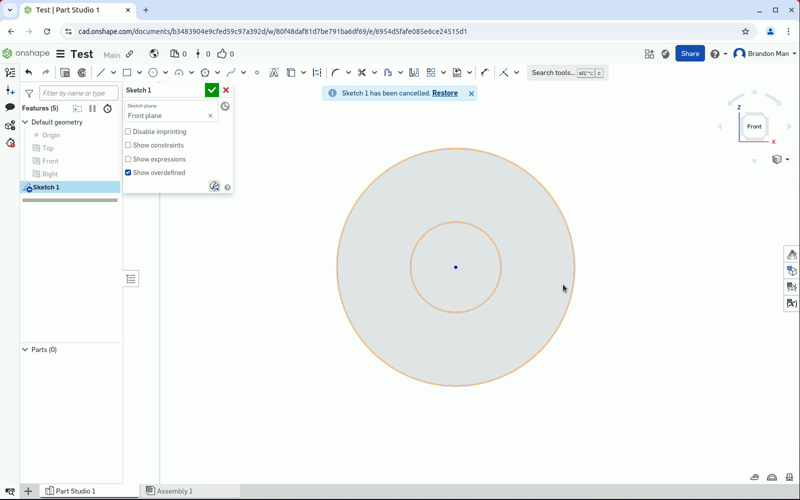
scroll(-6)
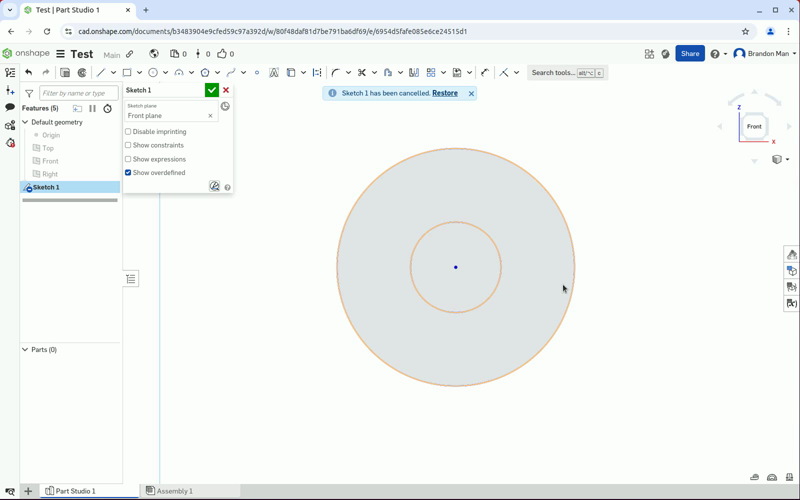
scroll(-6)
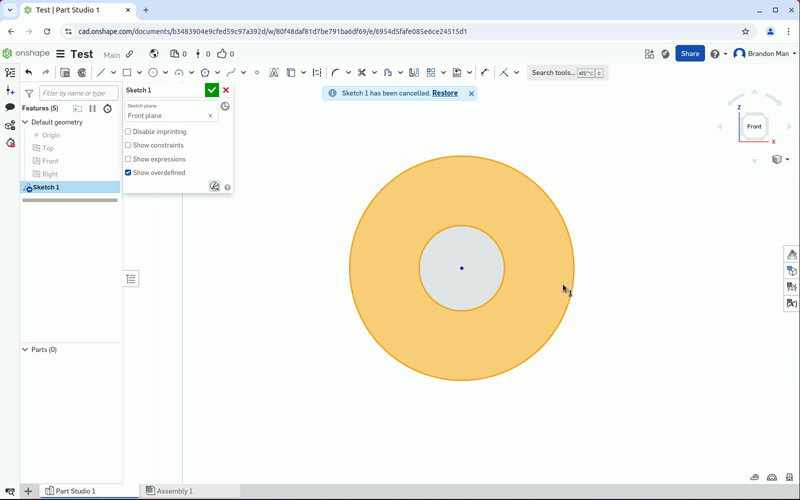
scroll(-6)
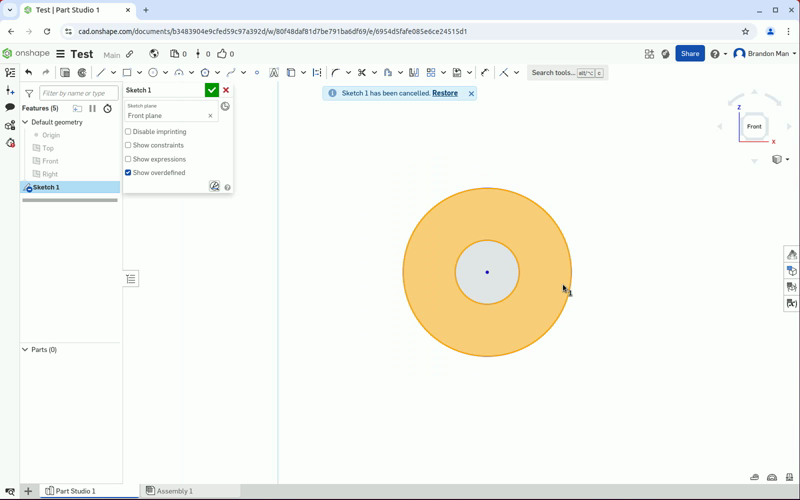
scroll(-6)
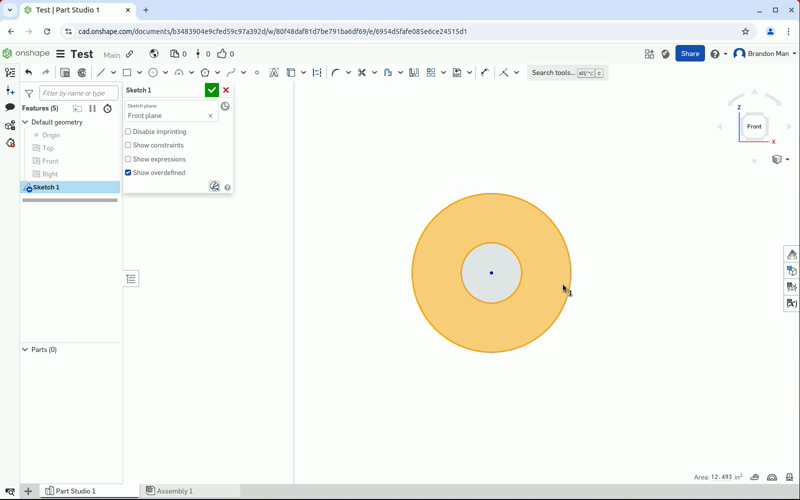
scroll(-6)
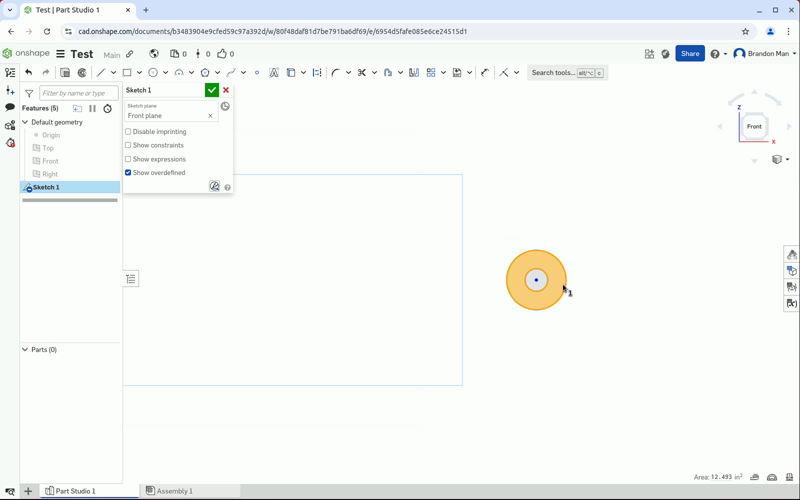
scroll(-6)
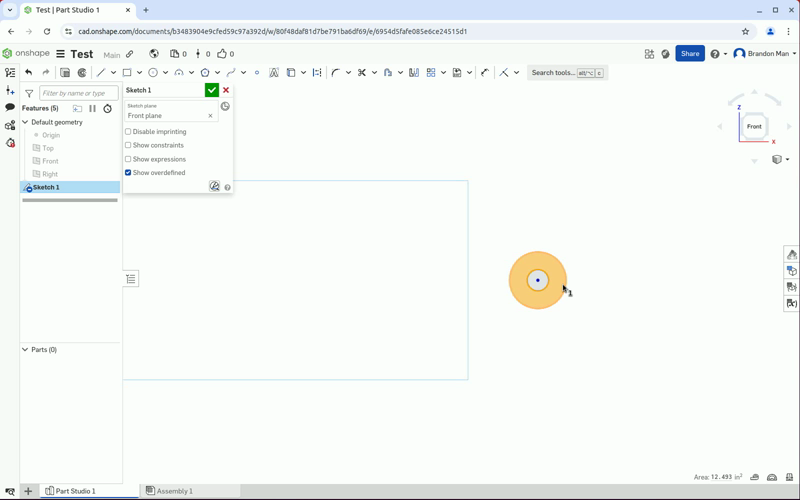
scroll(-6)
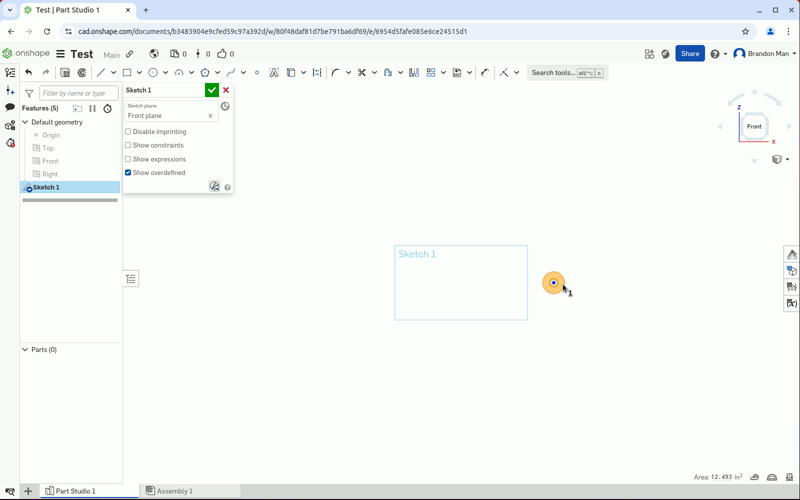
mouse_move(73, 352)
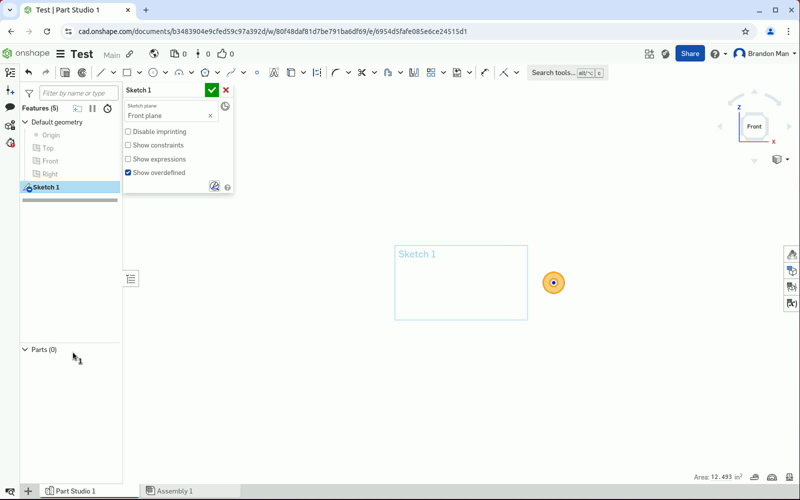
key(shift+y)
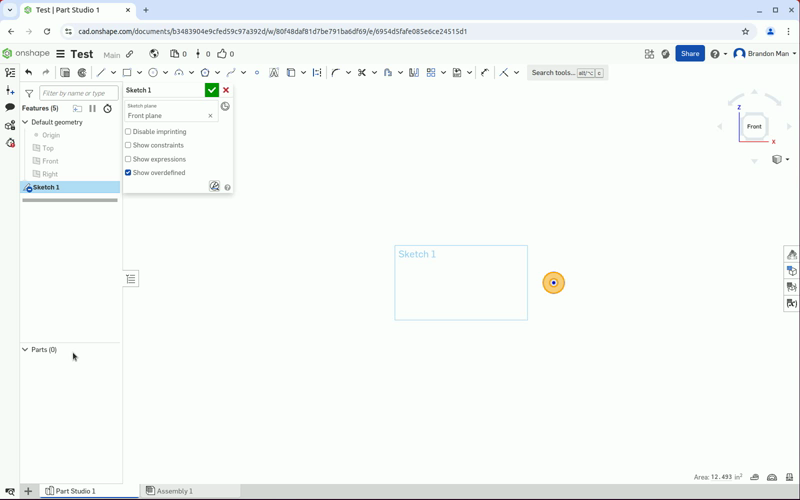
key(shift+e)
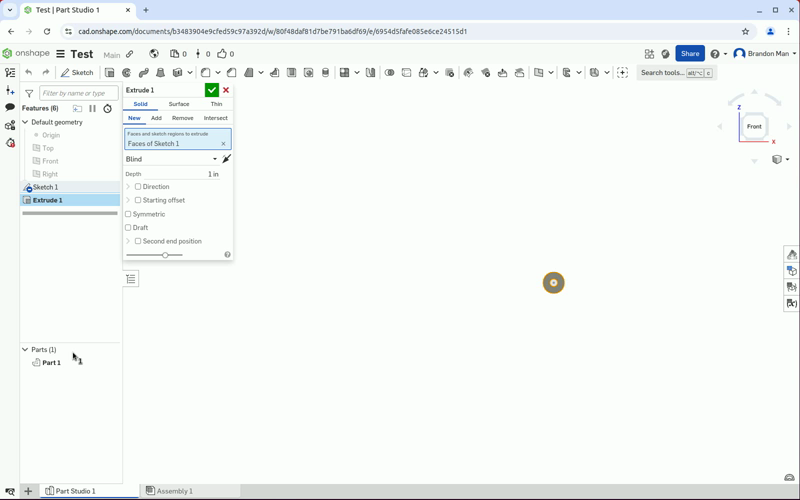
mouse_move(143, 106)
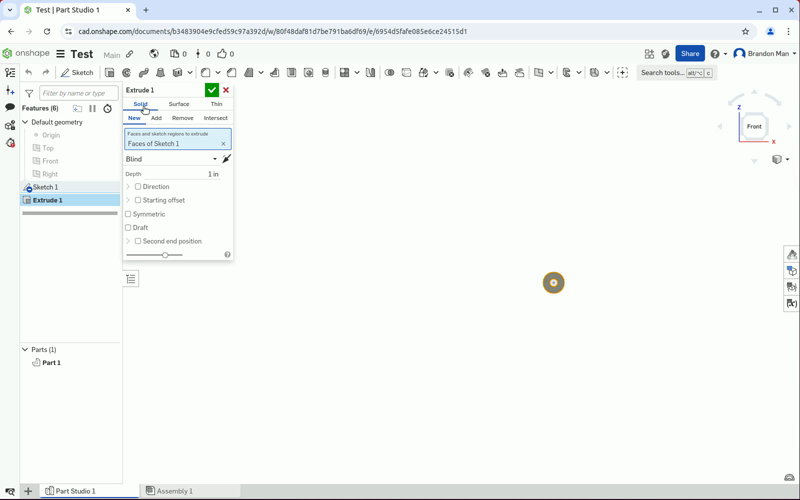
click(143, 106)
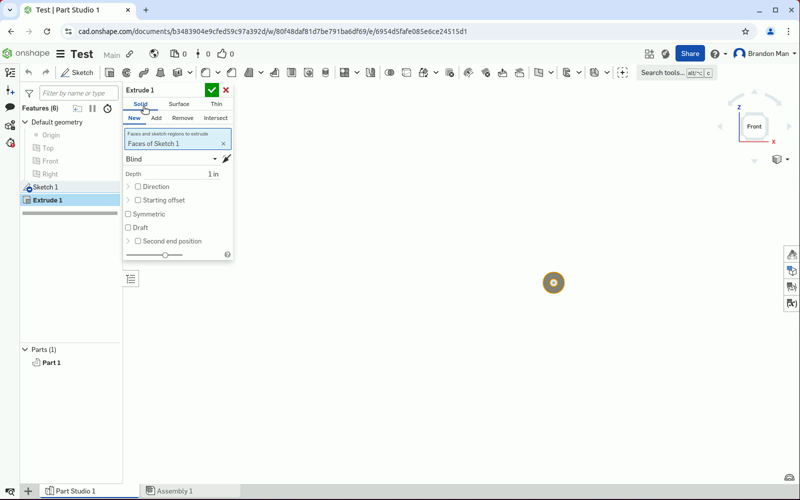
mouse_move(137, 120)
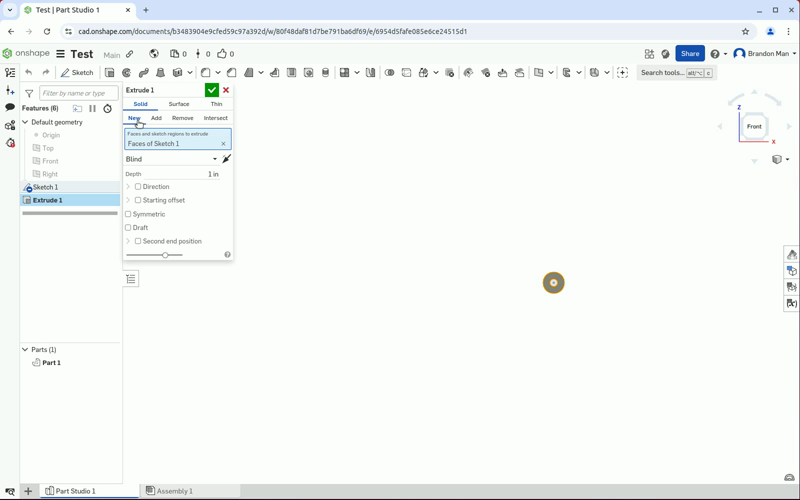
click(137, 120)
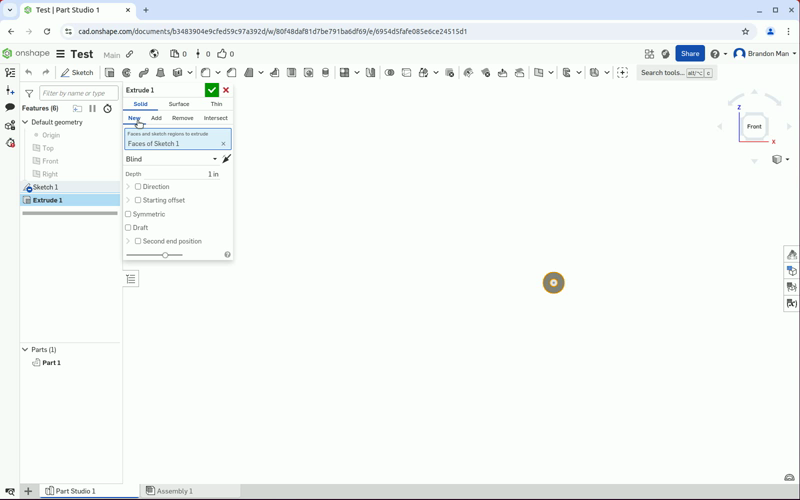
key(tab, 4)
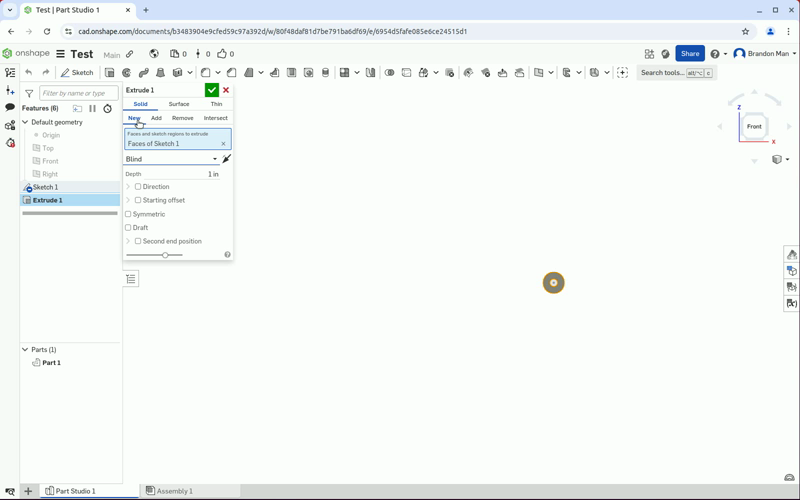
text(2.166)
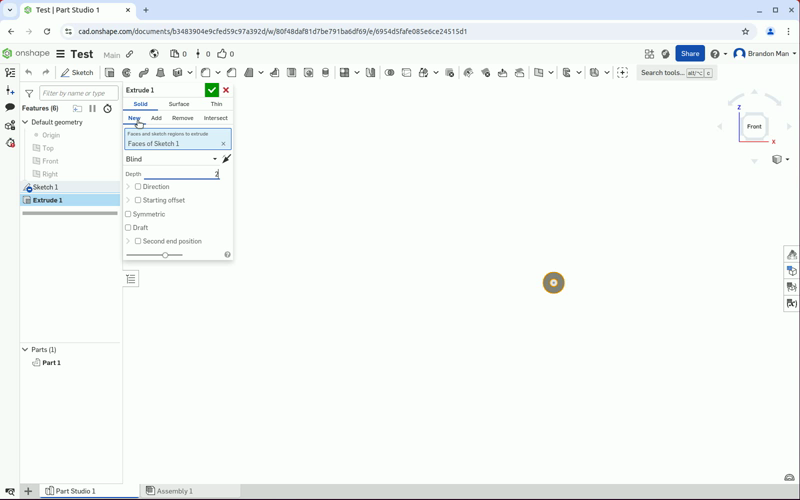
key(enter)
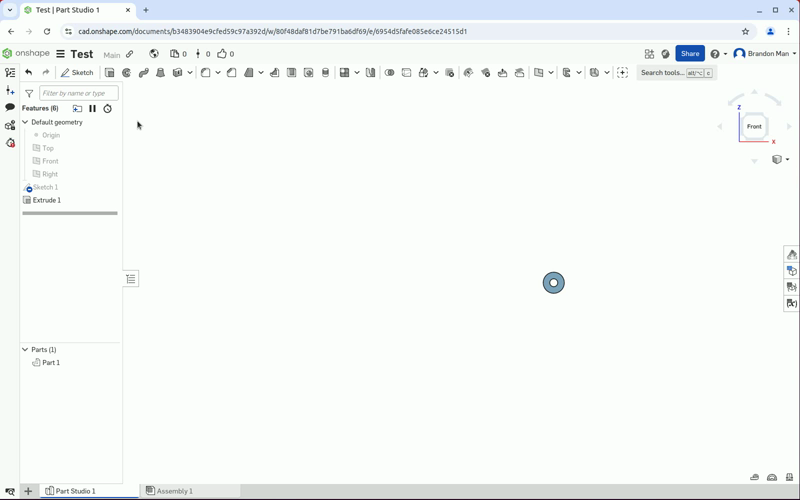
key(shift+h)
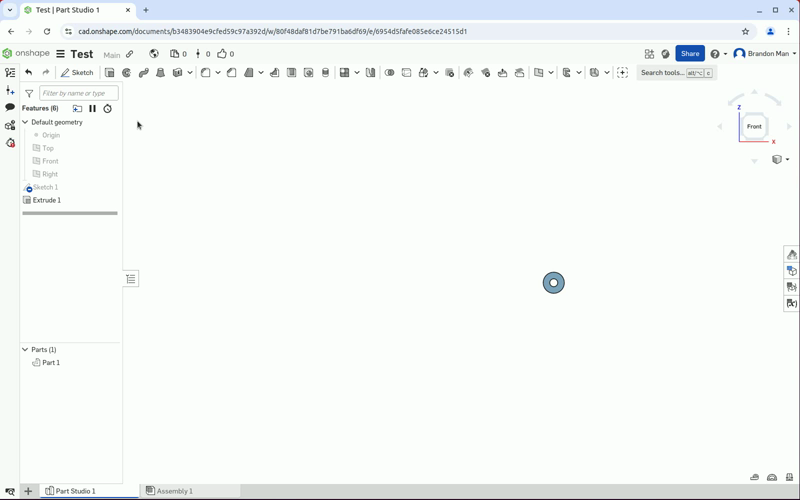
key(shift+h)
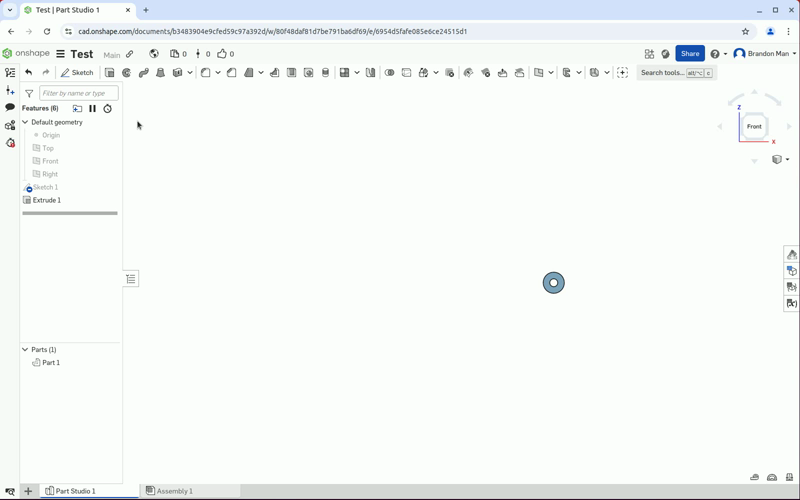
mouse_move(73, 189)
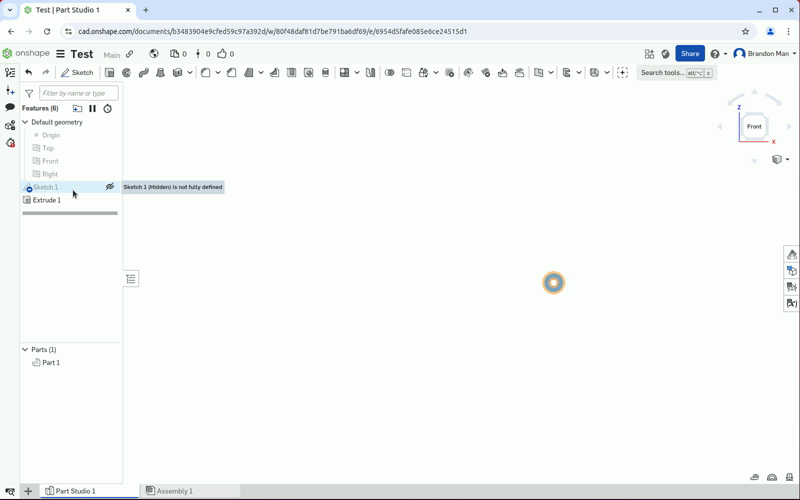
click(73, 189)
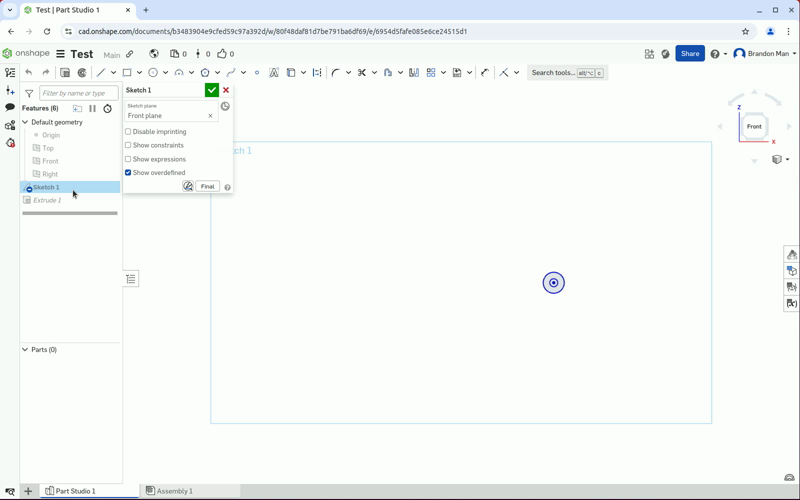
mouse_move(229, 92)
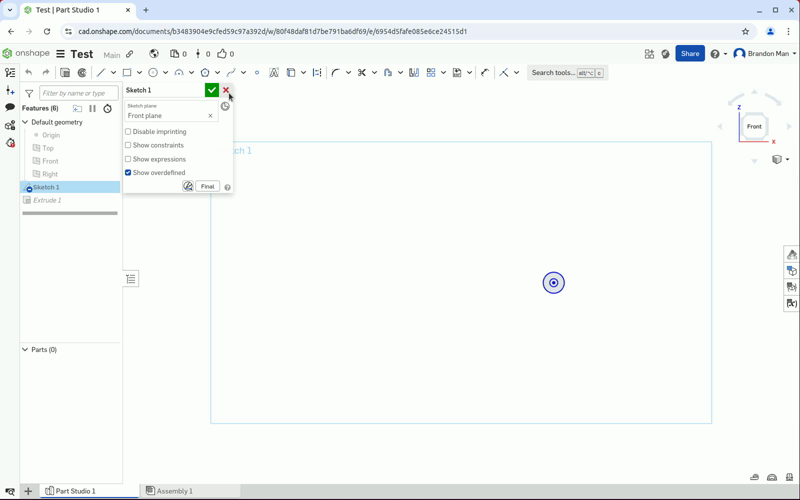
click(229, 92)
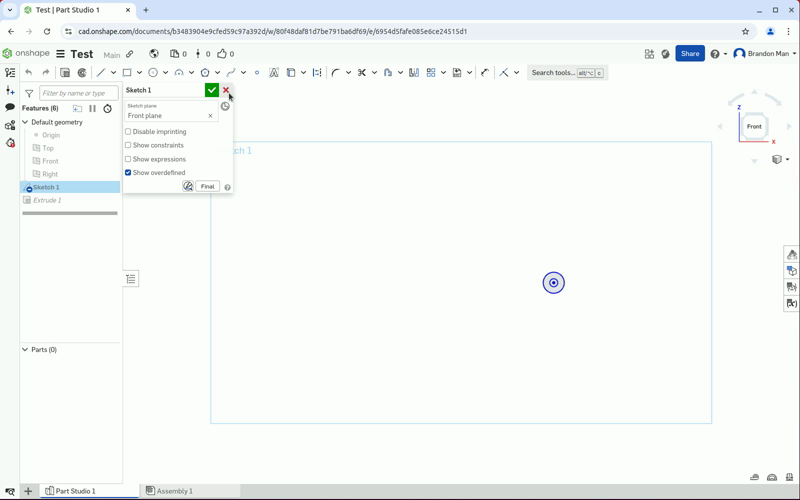
key(shift+s)
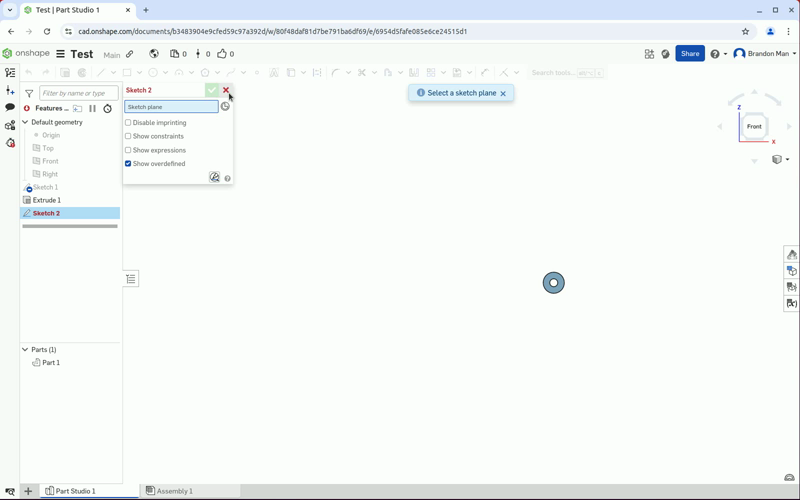
mouse_move(73, 163)
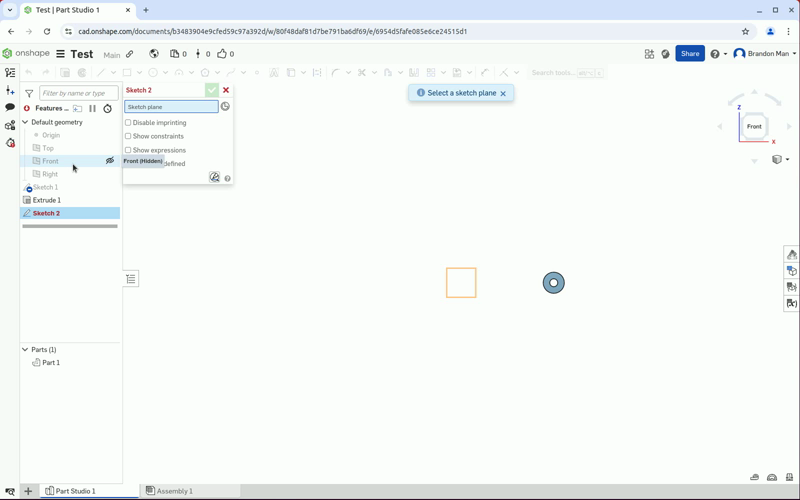
click(73, 163)
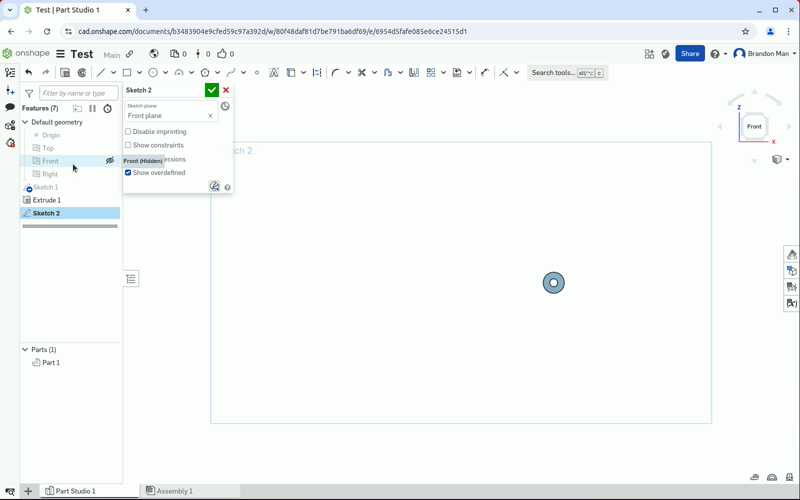
mouse_move(73, 352)
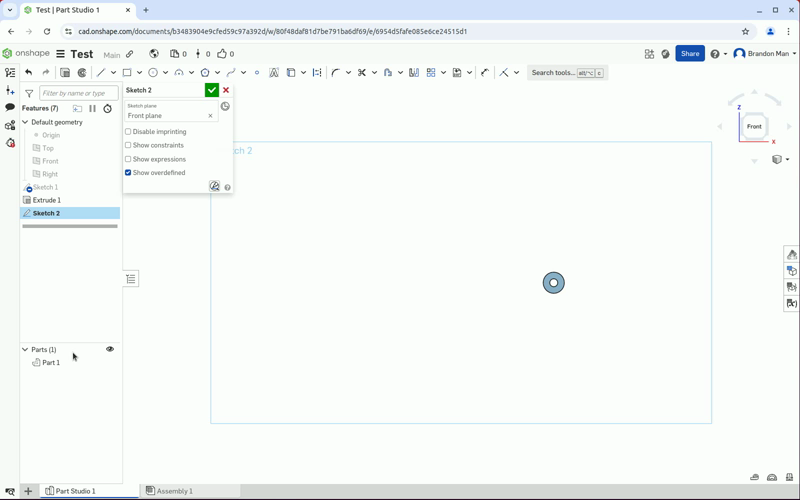
key(y)
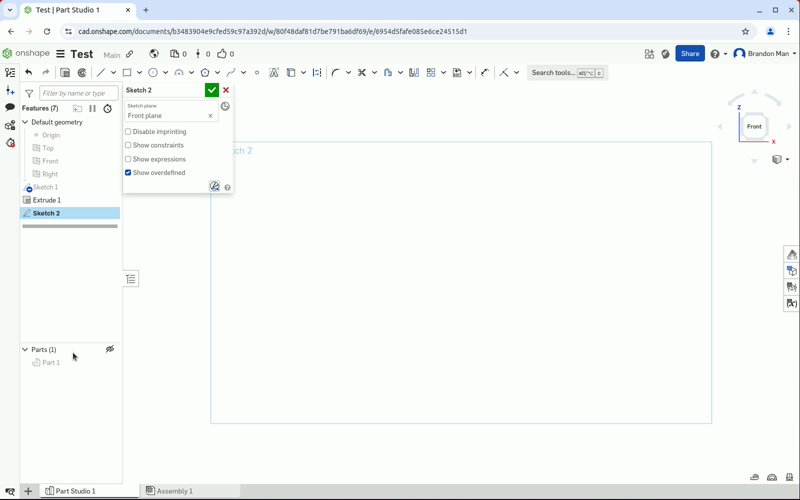
key(a)
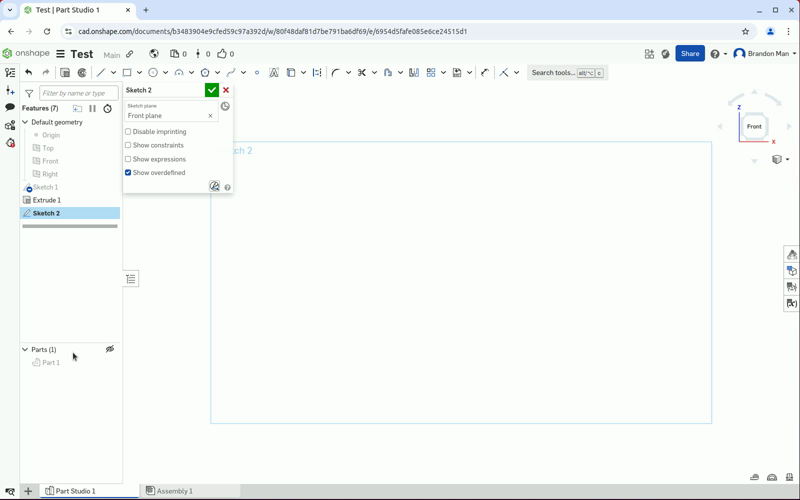
key_down(shift)
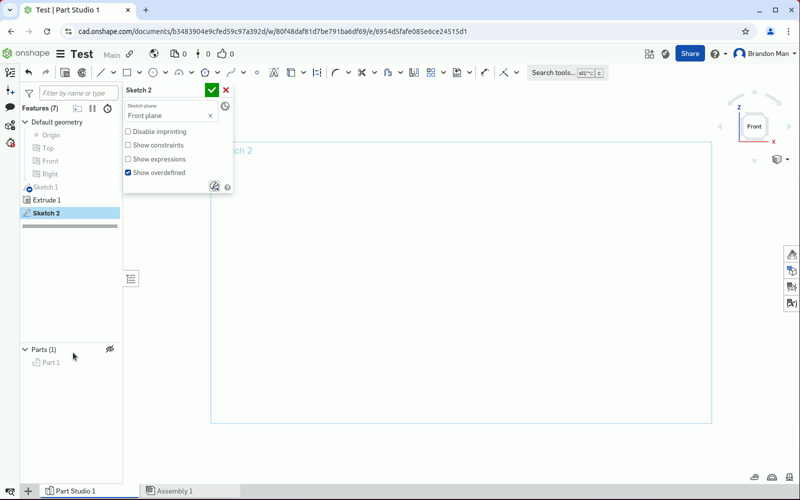
mouse_move(357, 300)
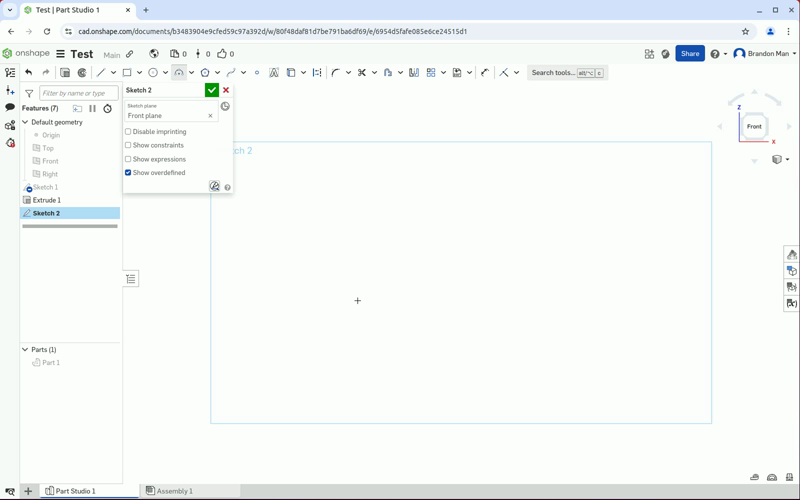
click(357, 300)
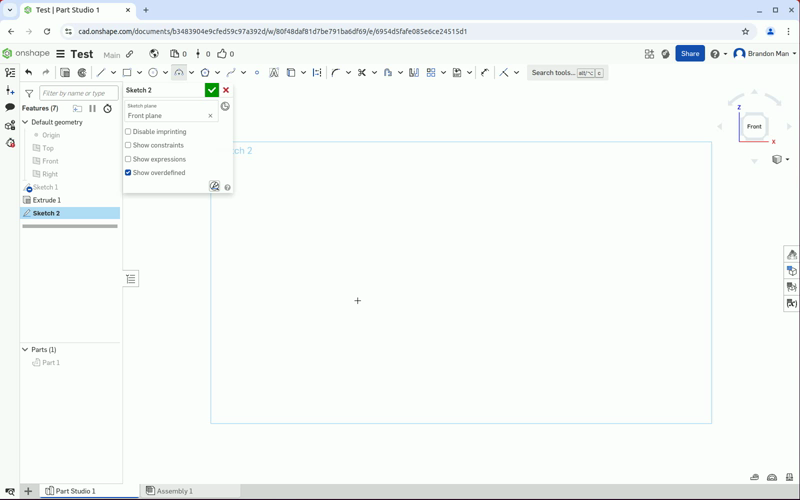
key_up(shift)
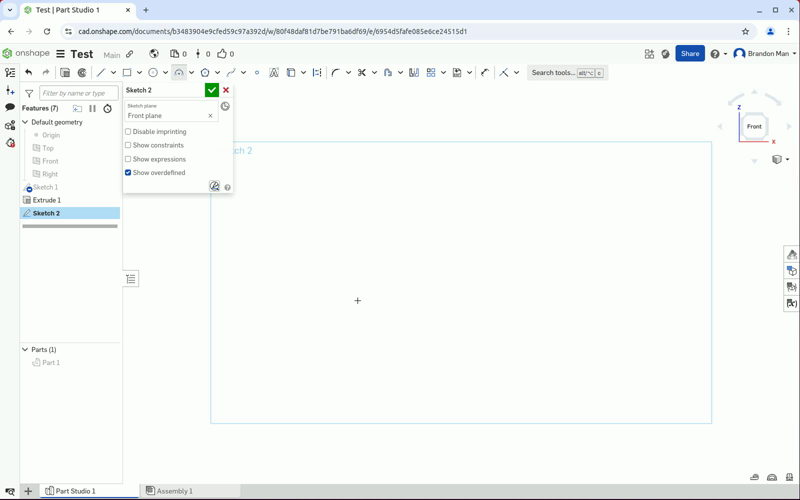
key_down(shift)
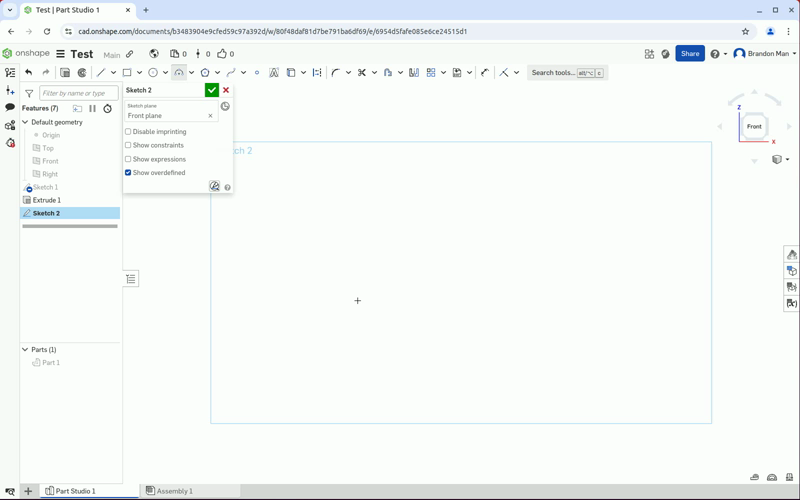
mouse_move(563, 300)
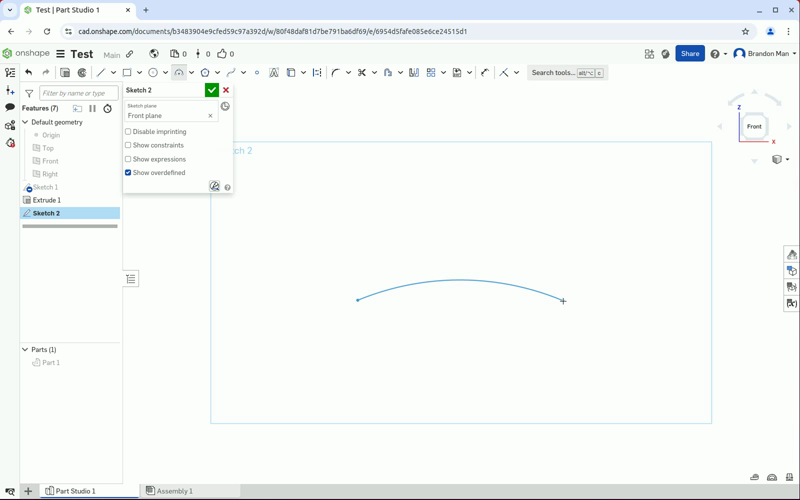
click(563, 300)
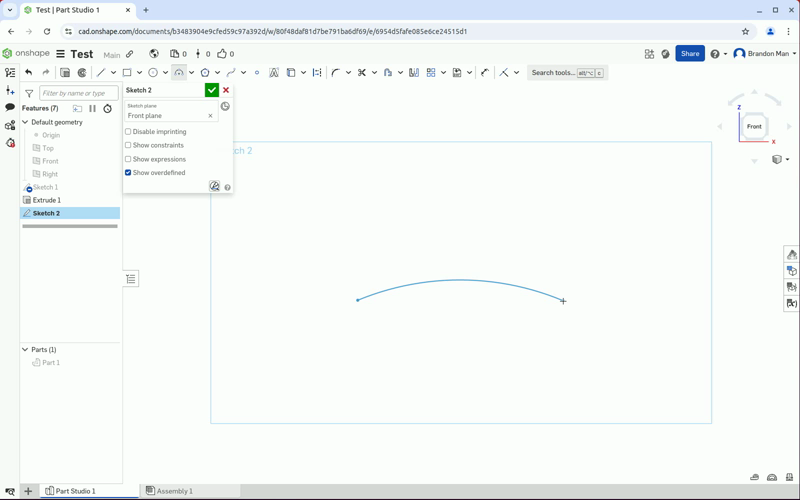
mouse_move(460, 330)
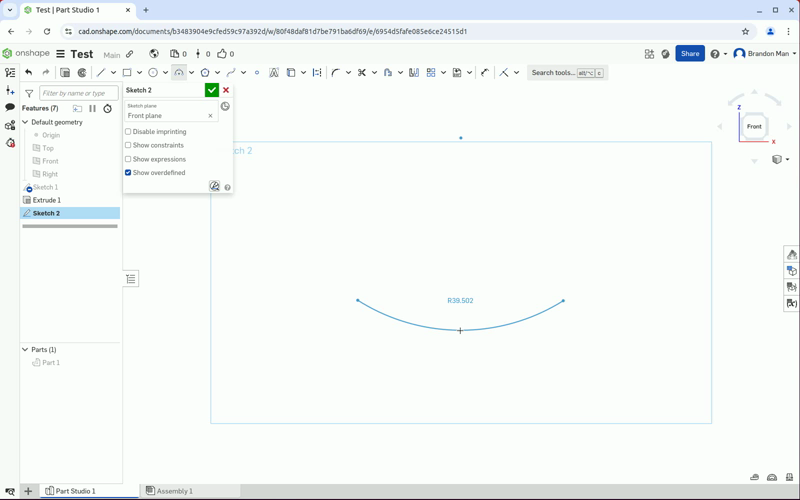
click(460, 330)
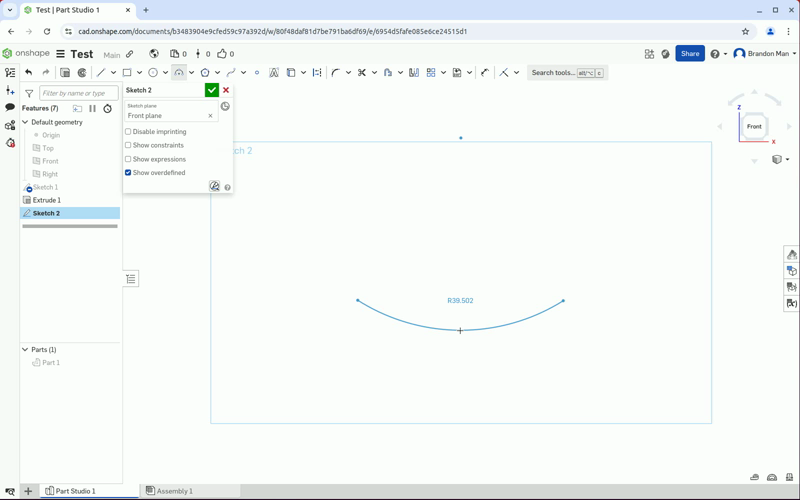
key_up(shift)
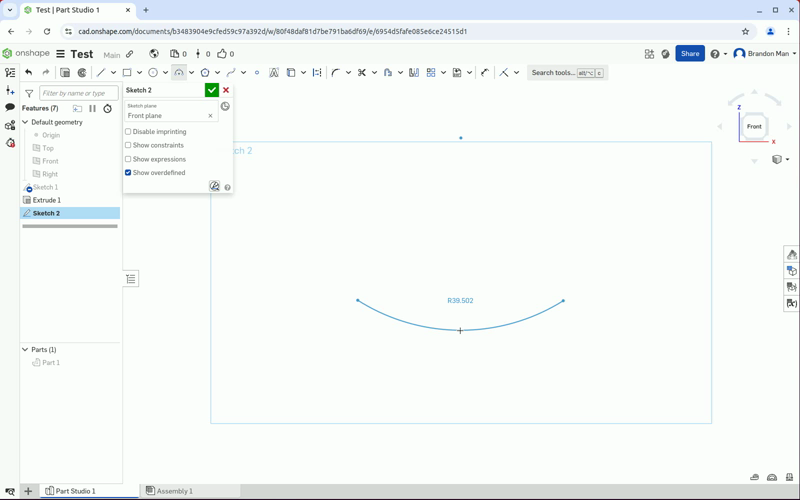
mouse_move(563, 300)
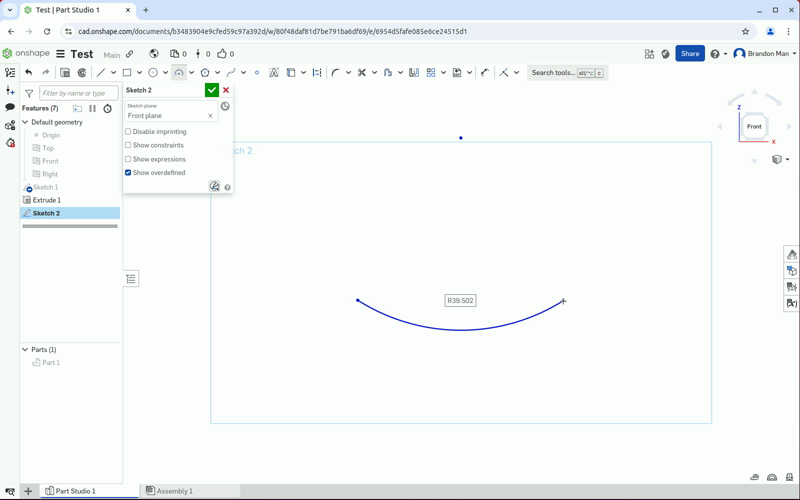
click(563, 300)
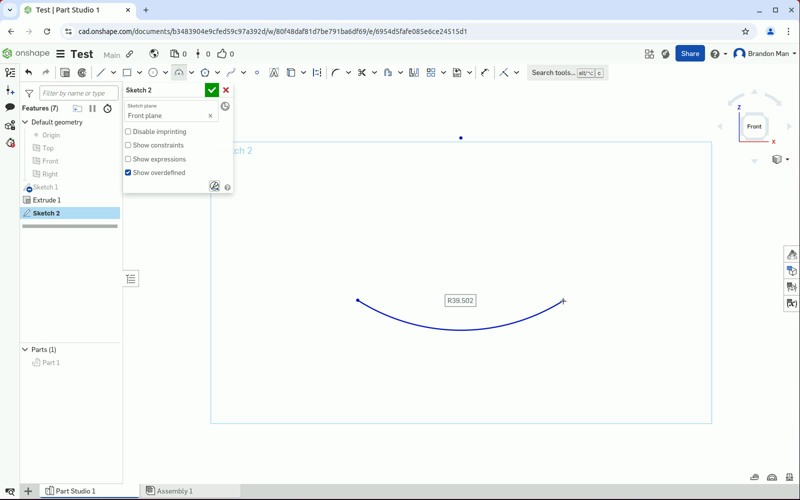
key_down(shift)
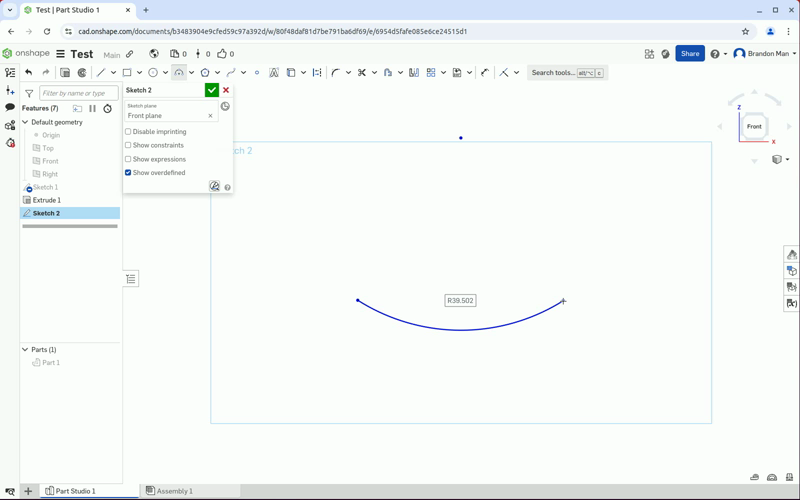
mouse_move(556, 264)
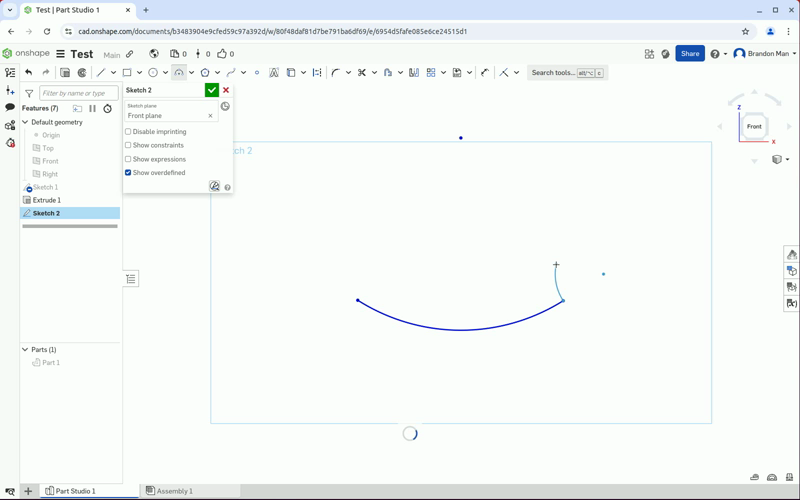
click(556, 264)
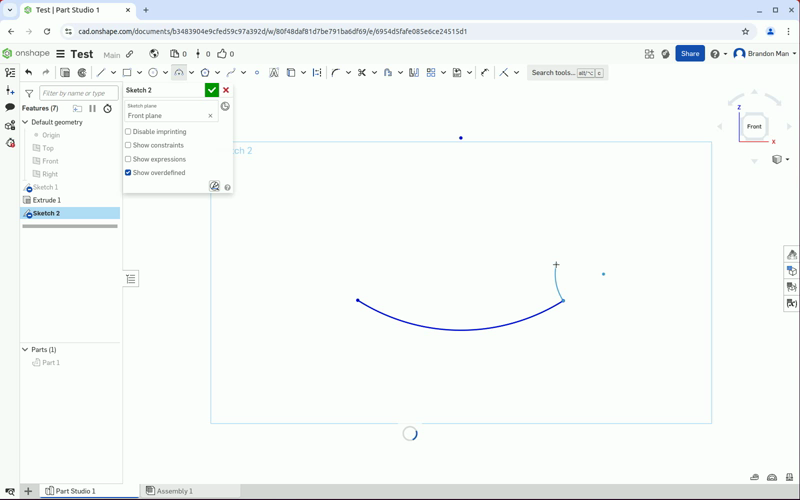
mouse_move(571, 280)
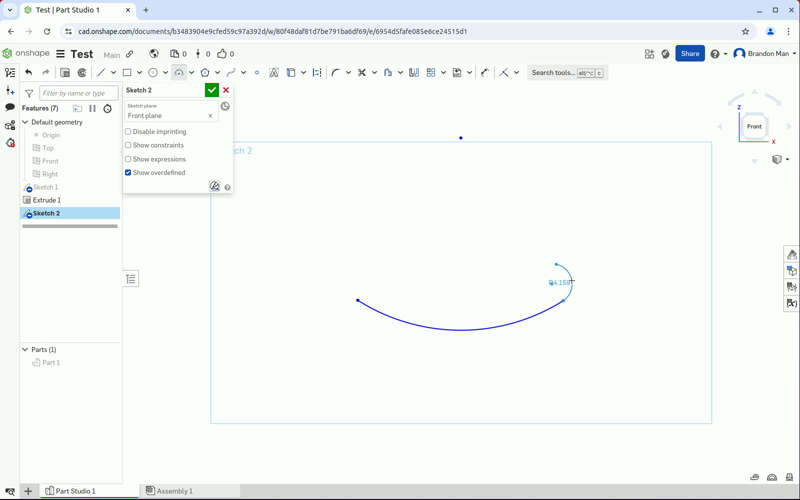
click(571, 280)
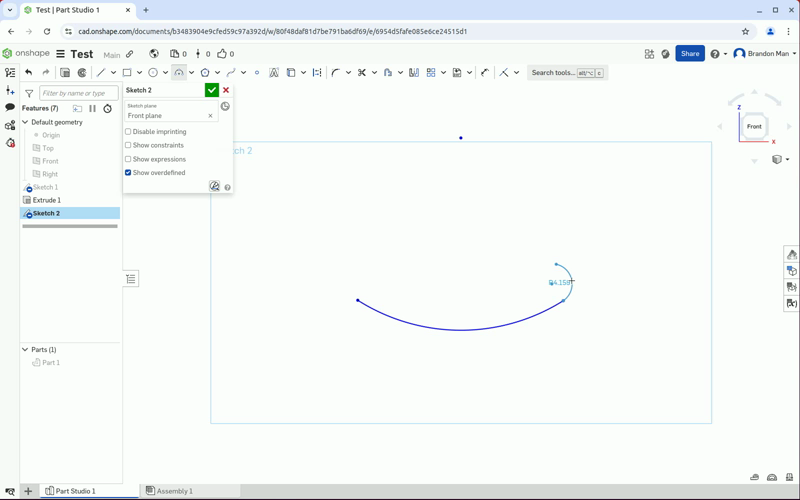
key_up(shift)
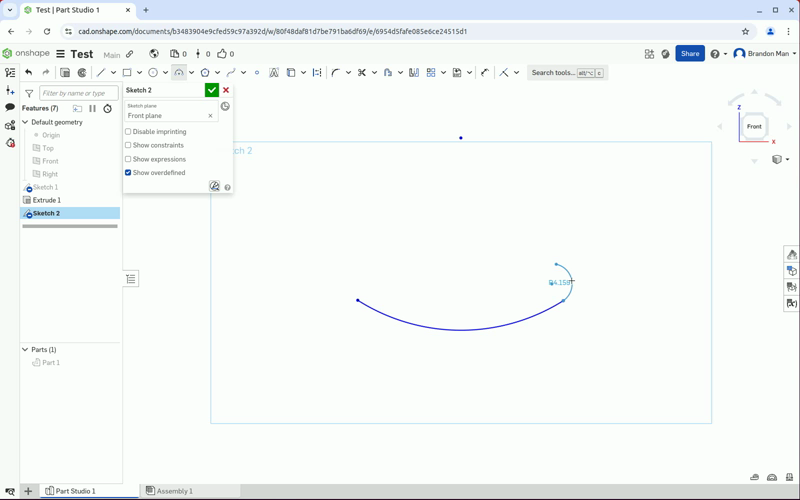
mouse_move(556, 264)
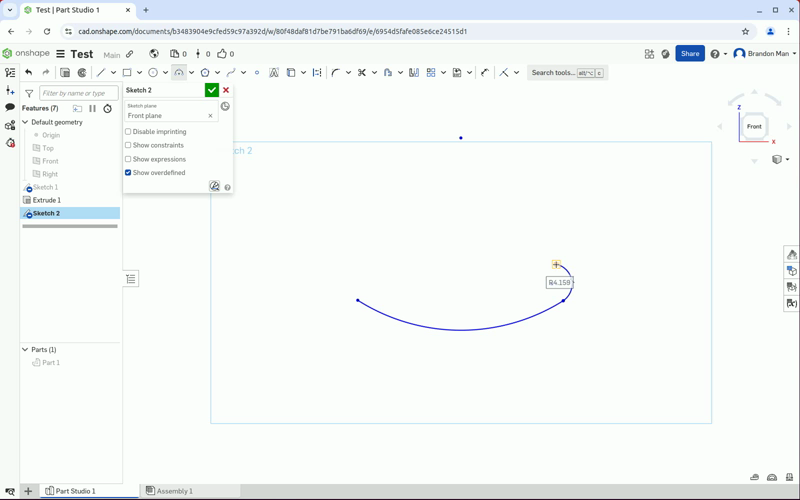
click(556, 264)
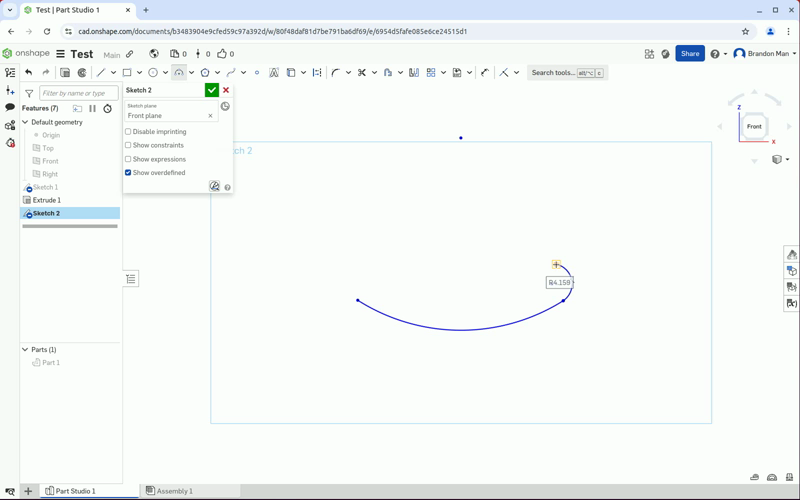
key_down(shift)
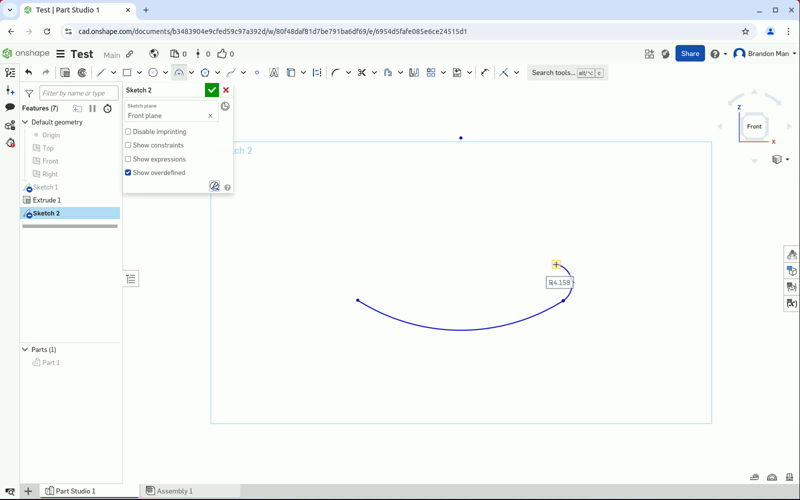
mouse_move(364, 264)
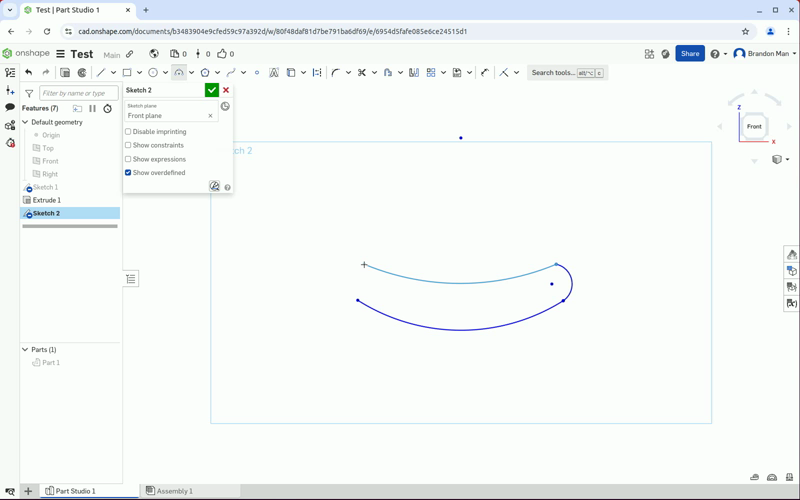
click(364, 264)
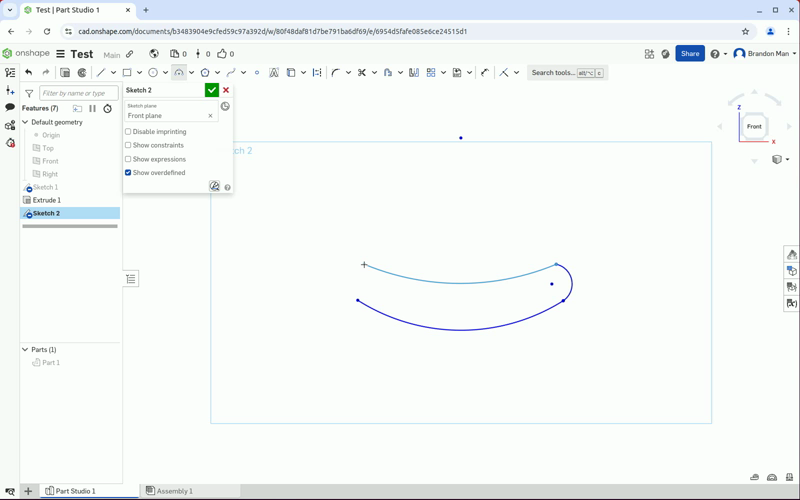
mouse_move(460, 254)
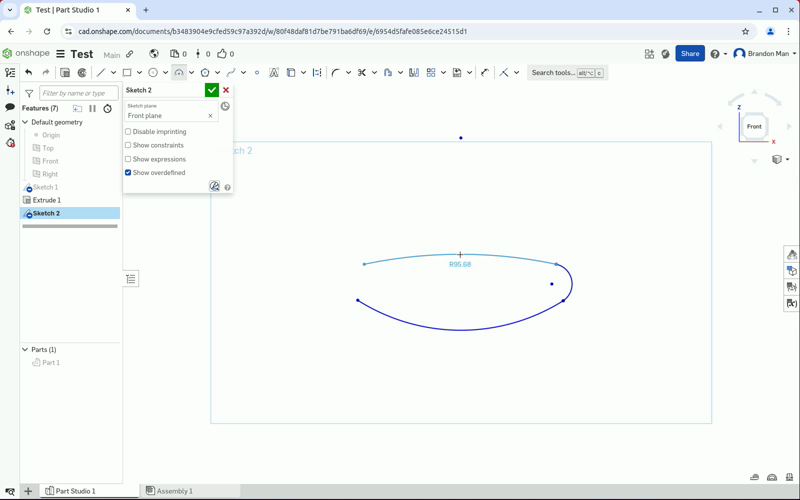
click(460, 254)
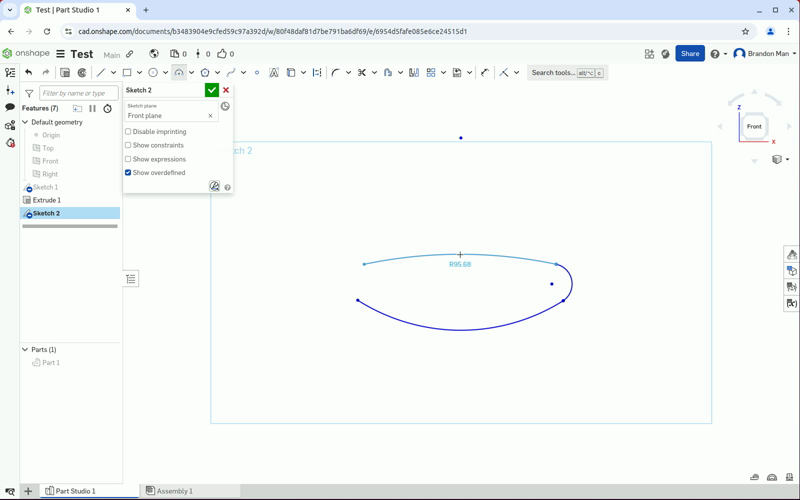
key_up(shift)
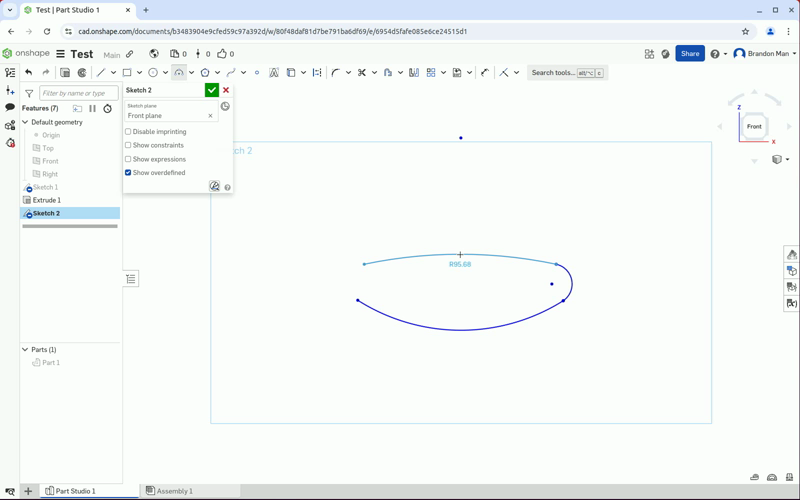
mouse_move(364, 264)
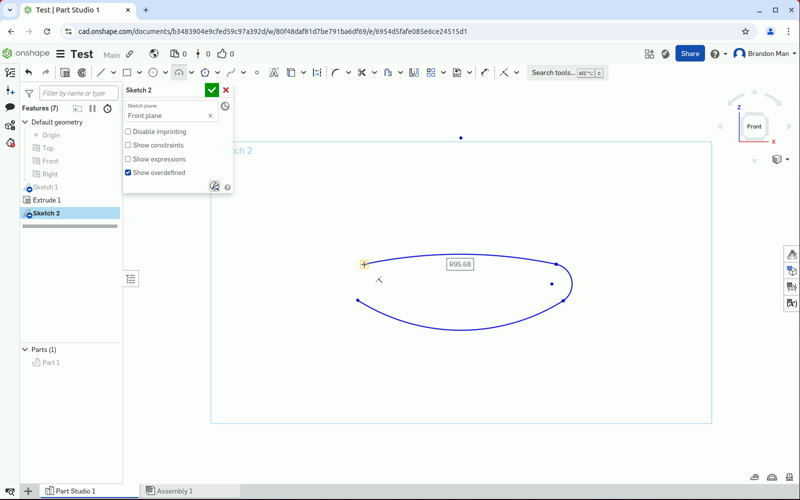
click(364, 264)
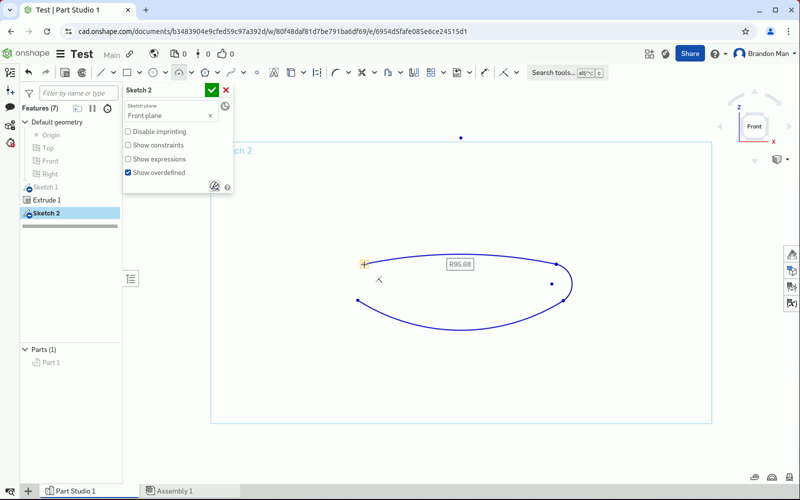
mouse_move(357, 300)
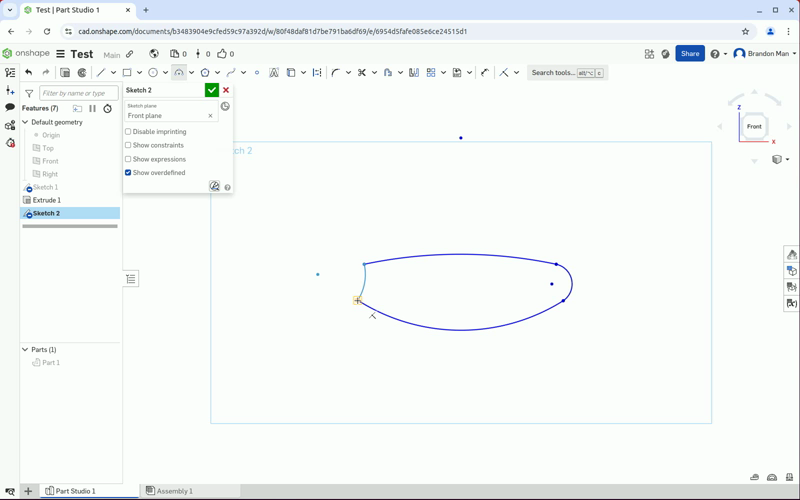
click(357, 300)
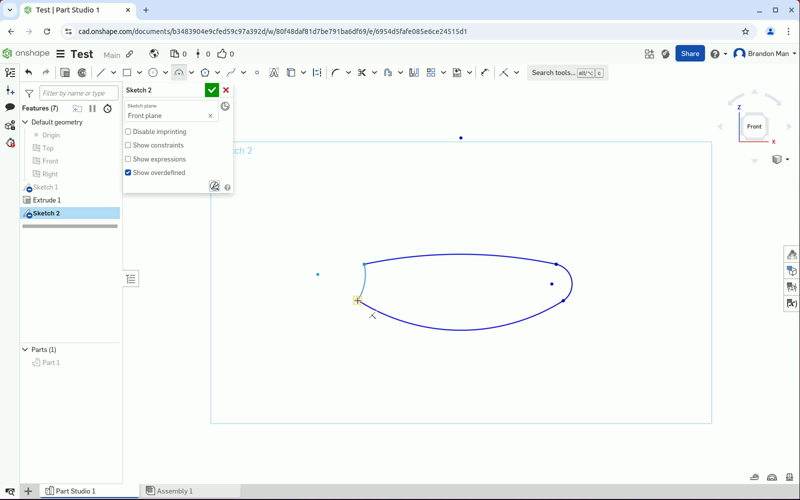
key_down(shift)
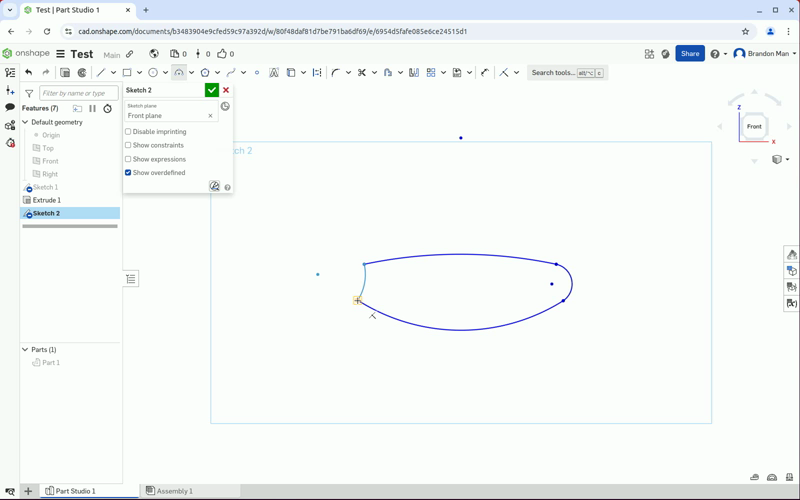
mouse_move(348, 280)
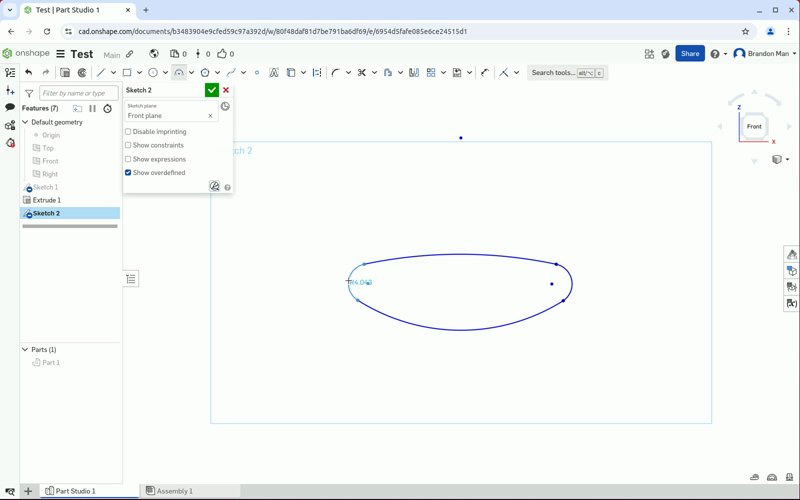
click(348, 280)
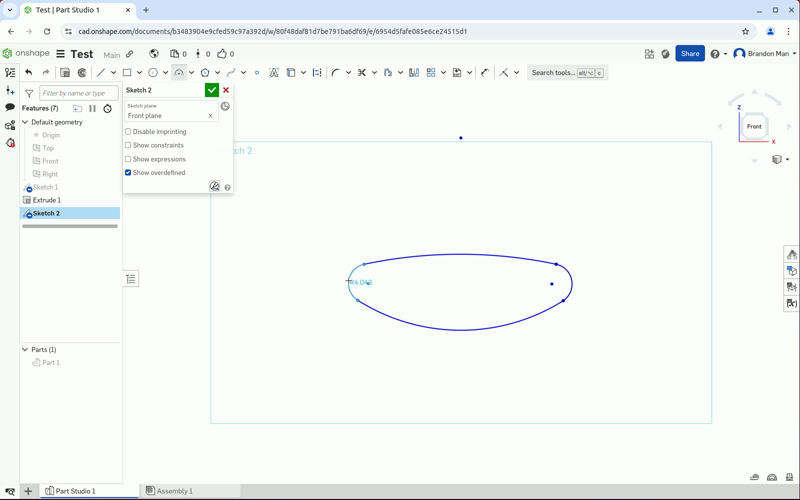
key_up(shift)
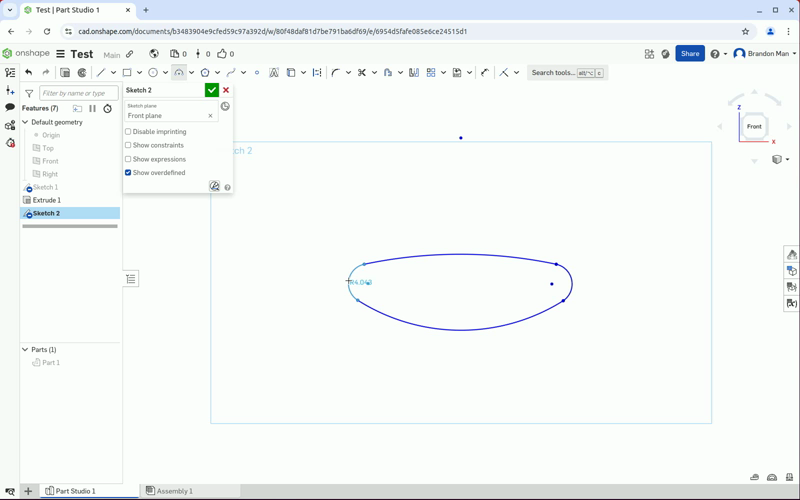
key(esc)
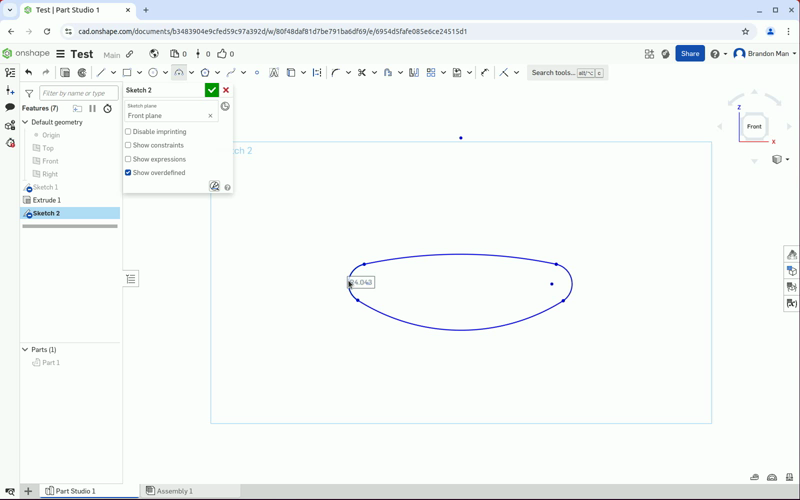
key(c)
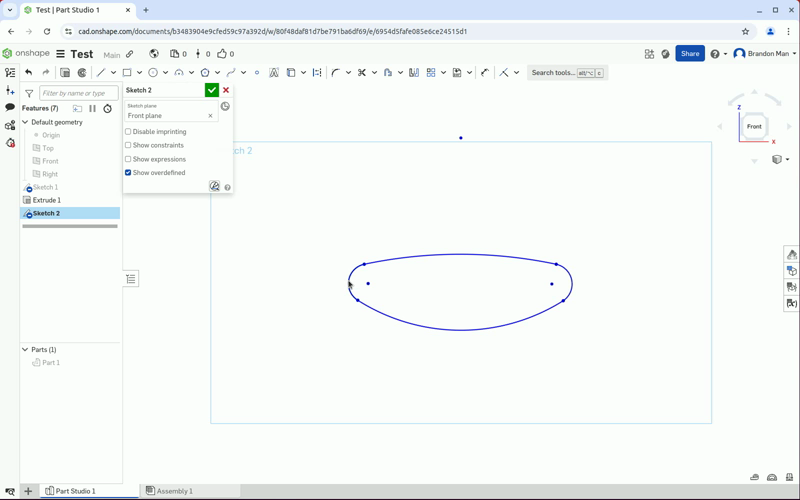
key_down(shift)
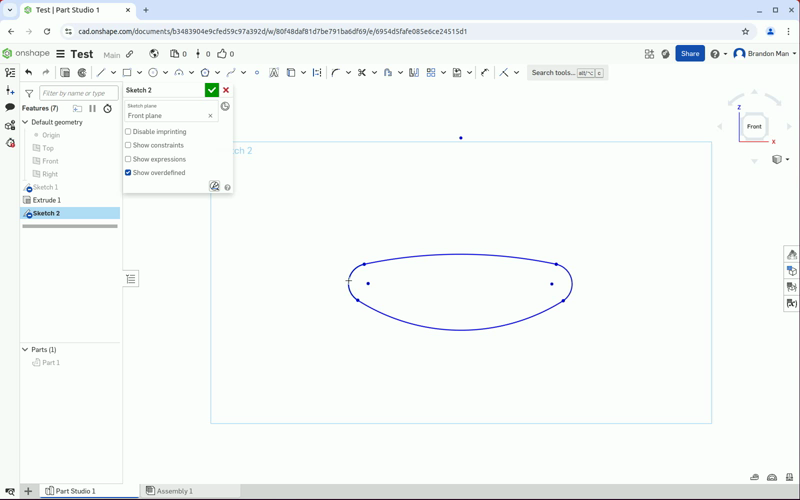
mouse_move(368, 282)
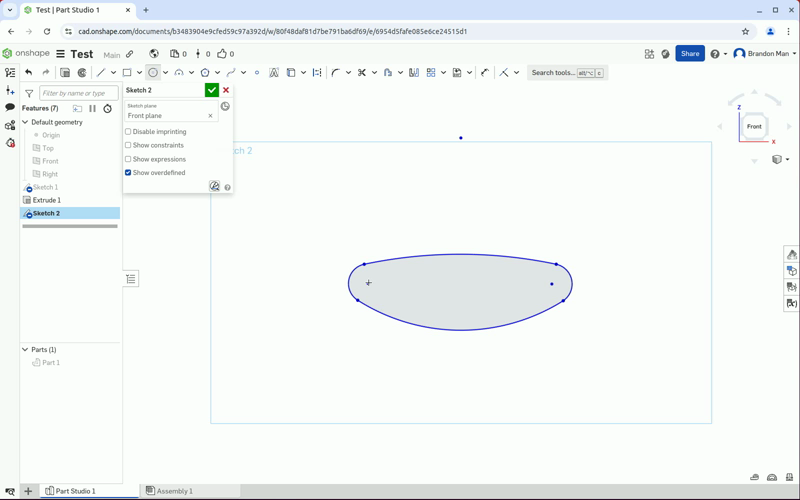
scroll(6)
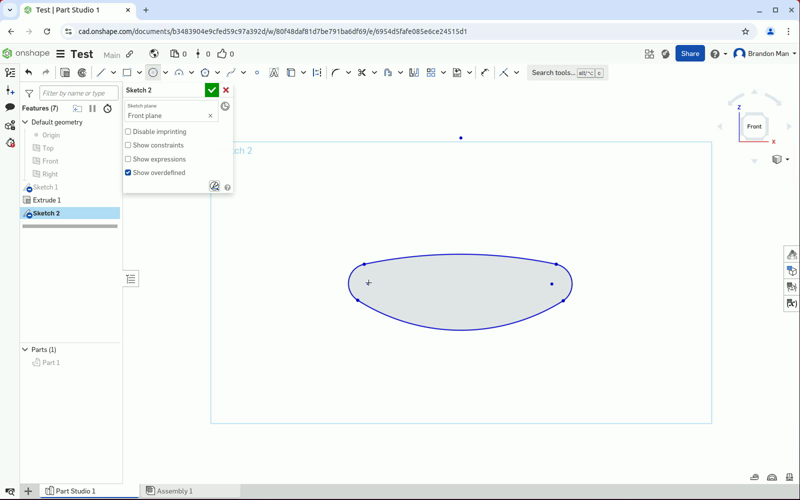
scroll(6)
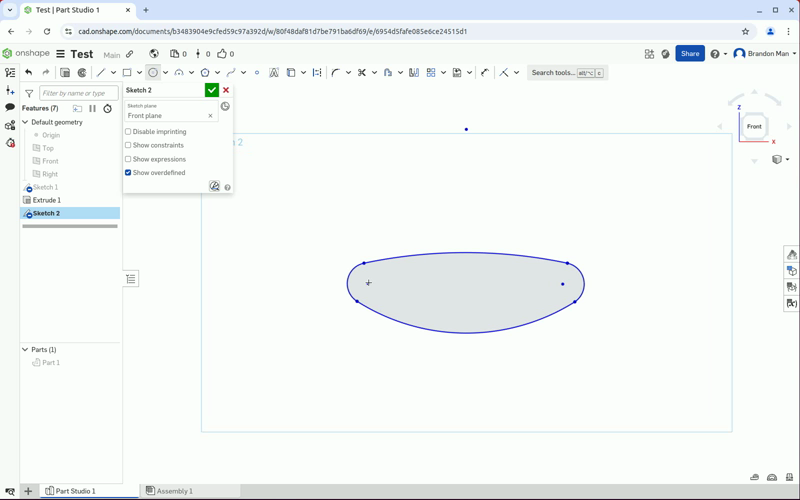
scroll(6)
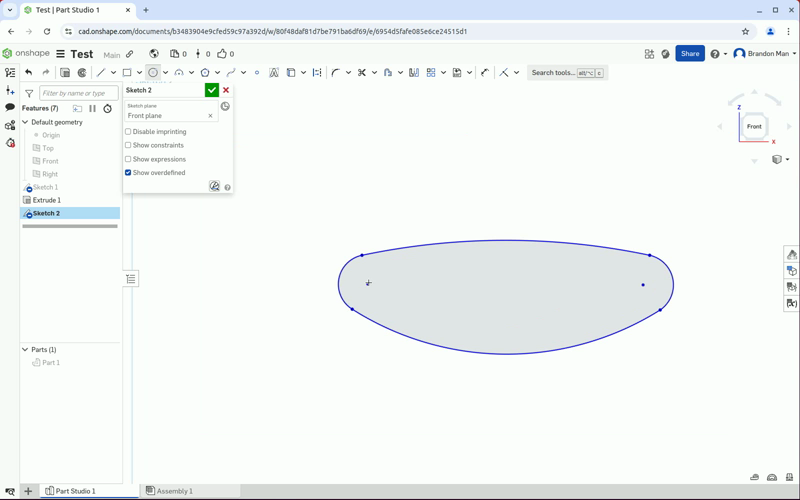
scroll(6)
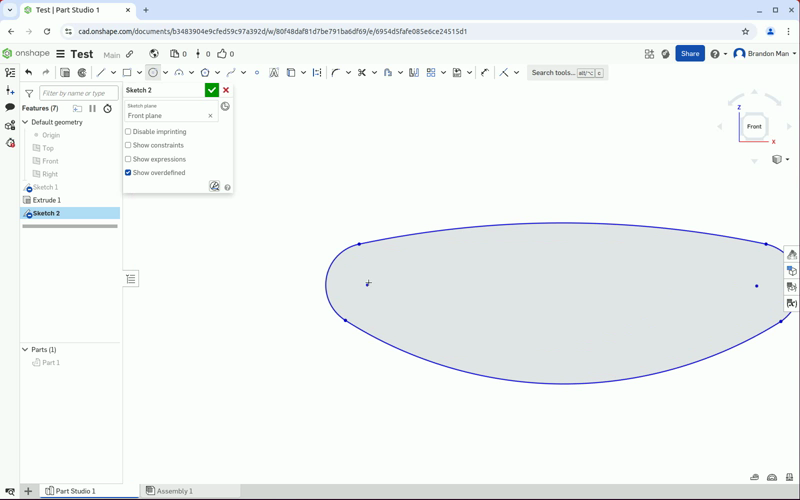
scroll(6)
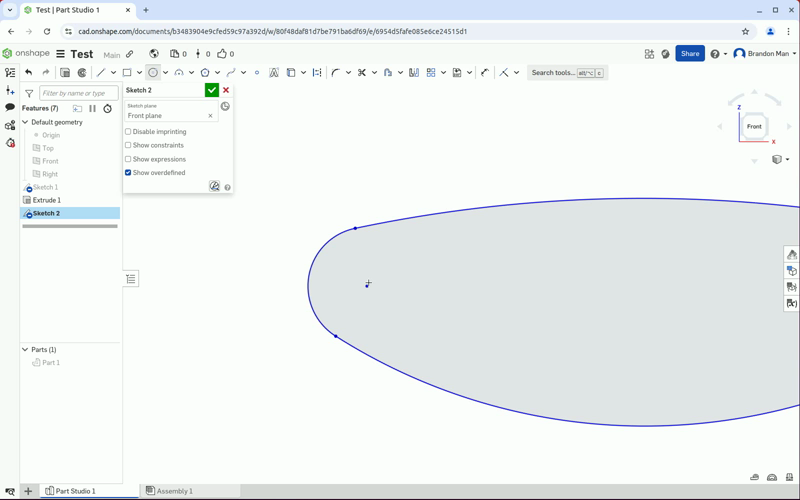
scroll(6)
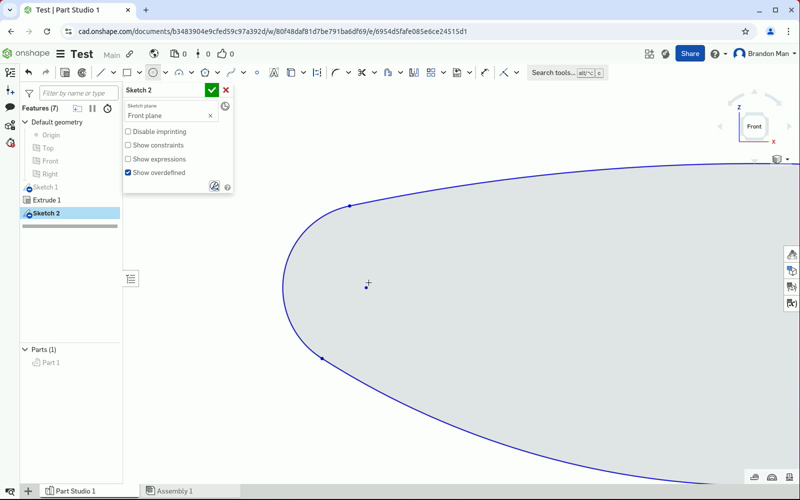
scroll(6)
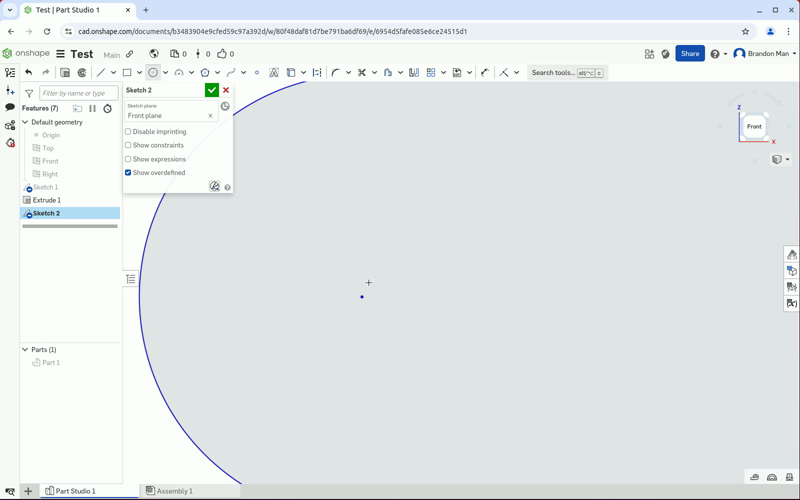
click(368, 282)
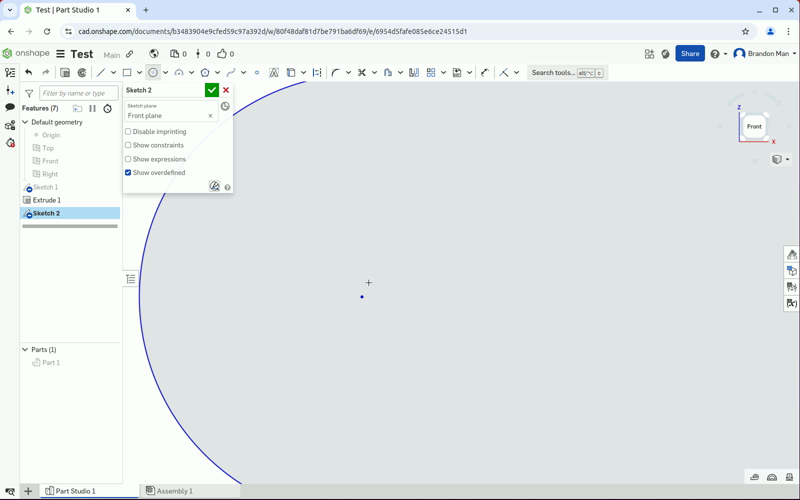
scroll(-6)
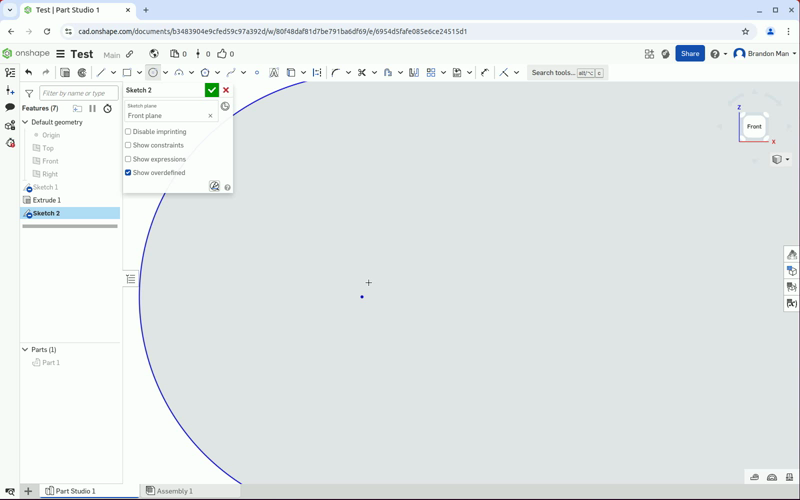
scroll(-6)
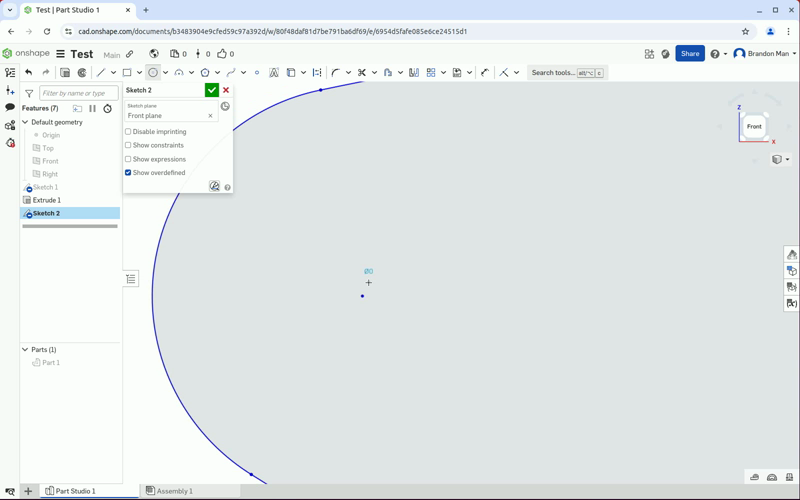
scroll(-6)
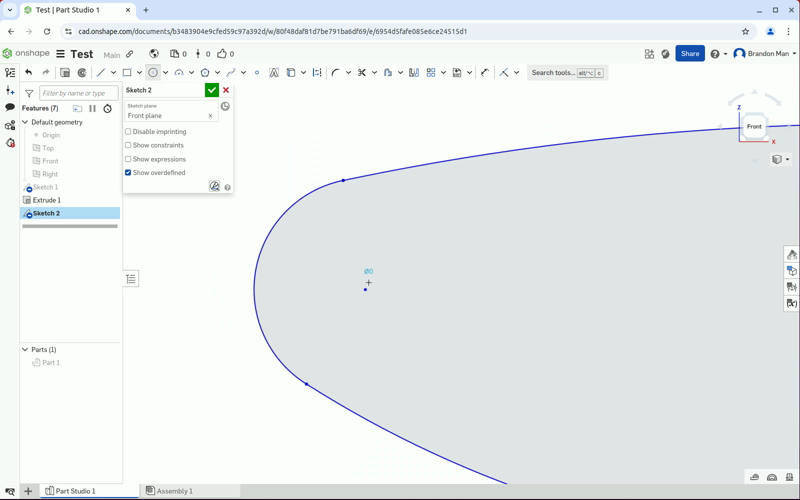
scroll(-6)
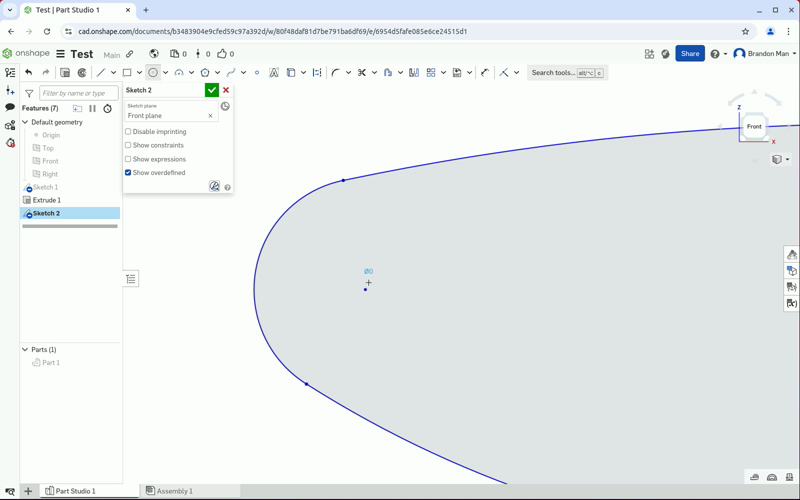
scroll(-6)
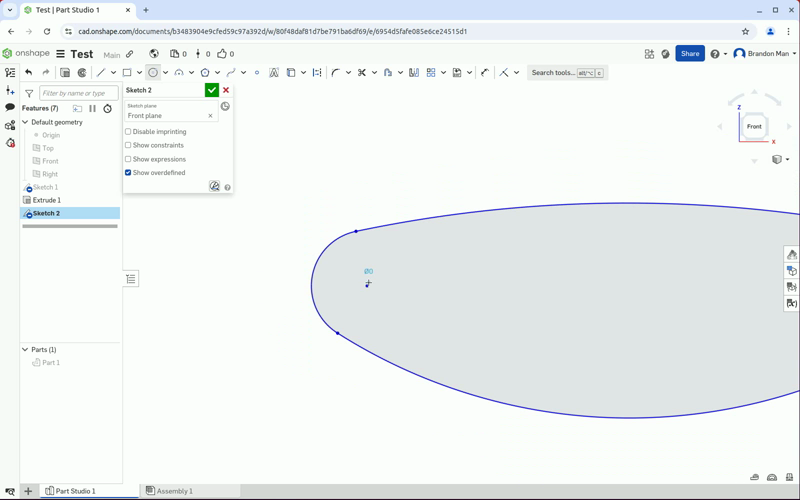
scroll(-6)
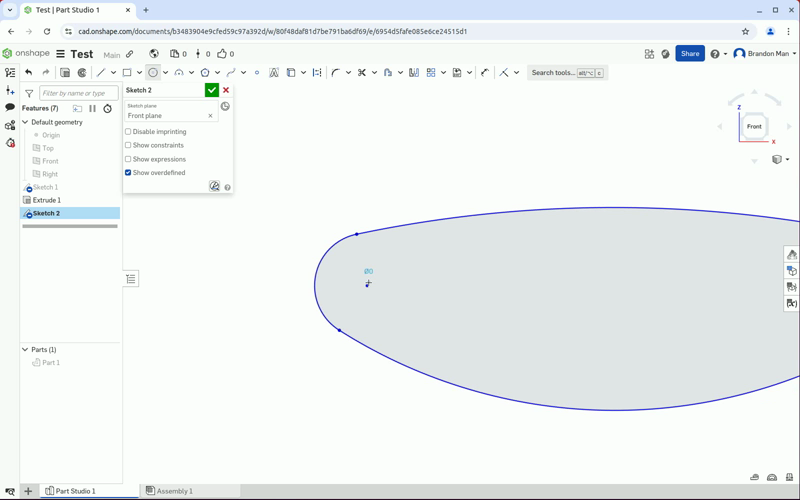
scroll(-6)
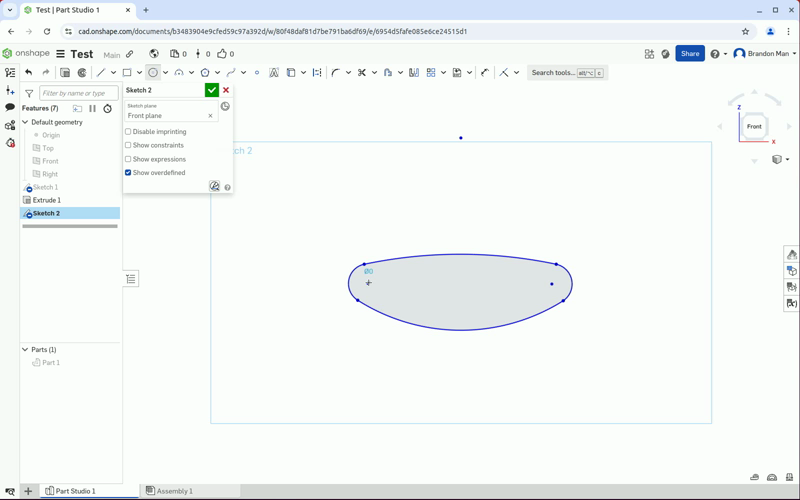
key_up(shift)
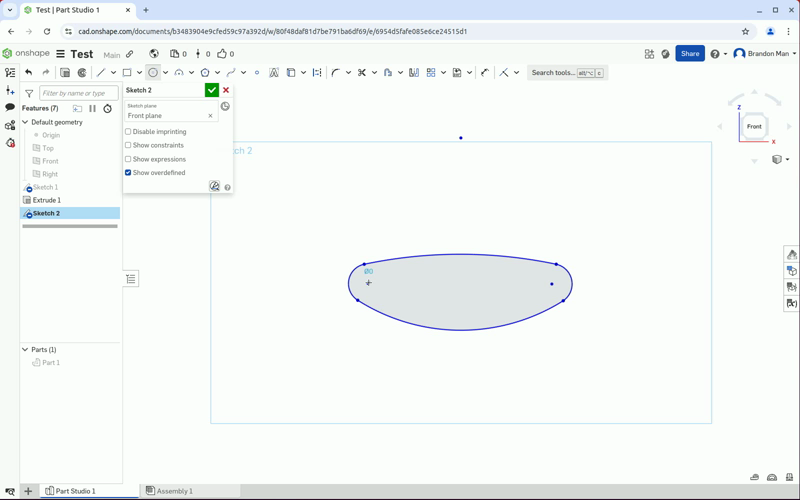
mouse_move(380, 282)
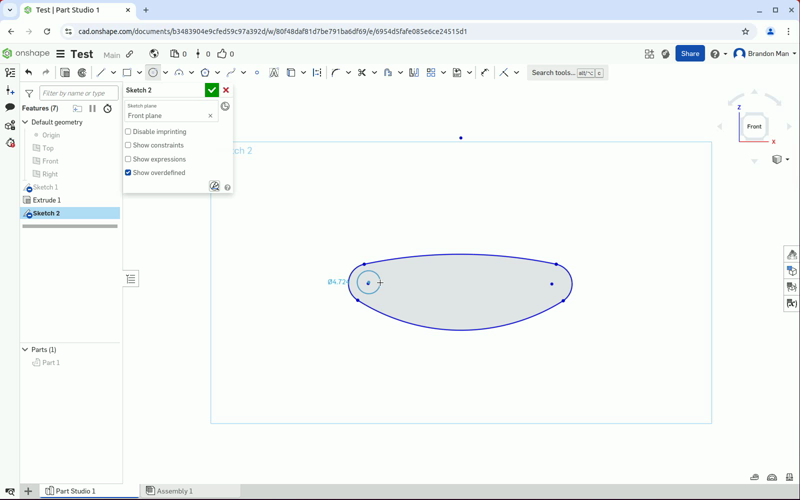
click(380, 282)
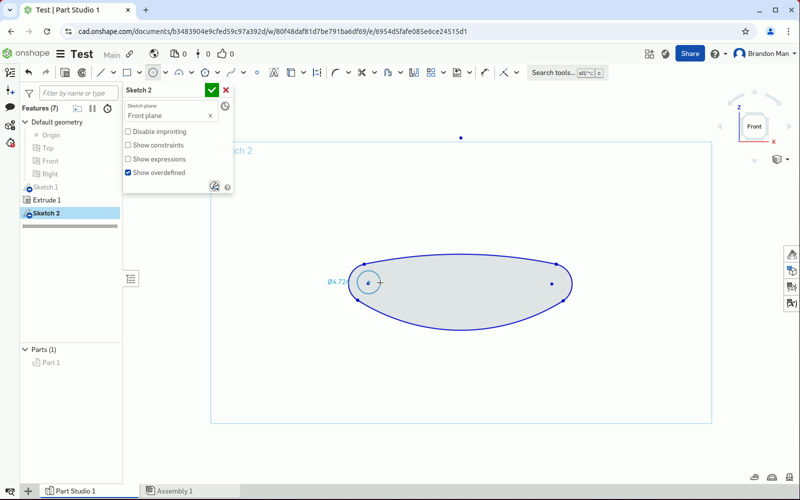
key(esc)
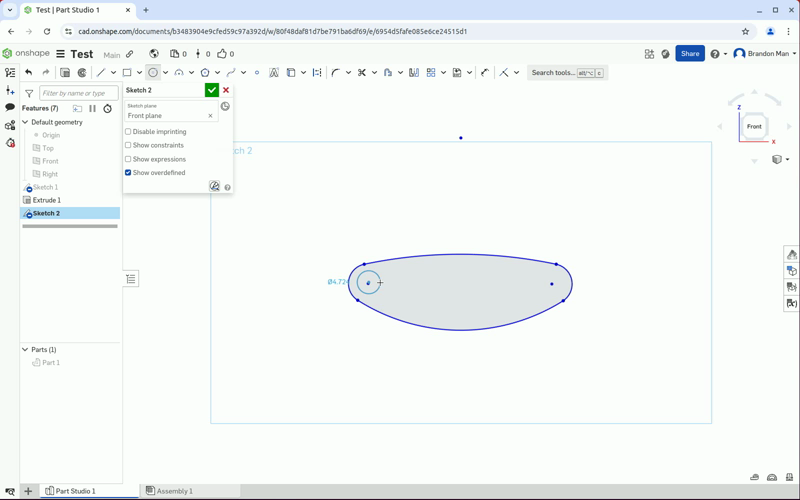
key(c)
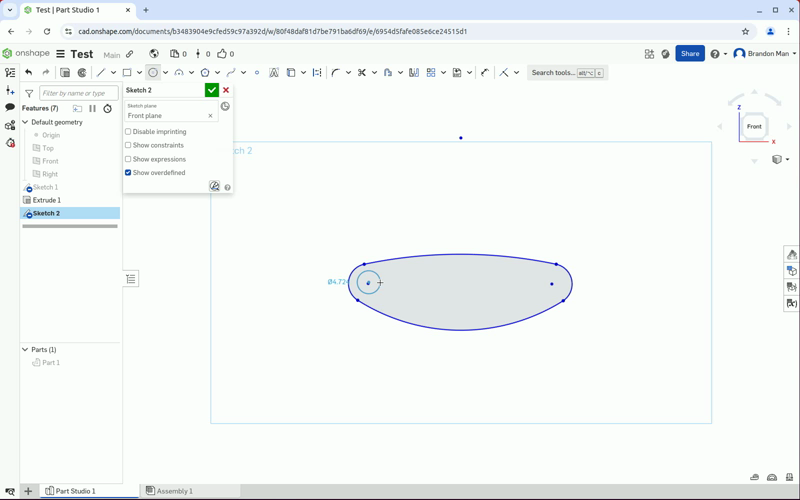
key_down(shift)
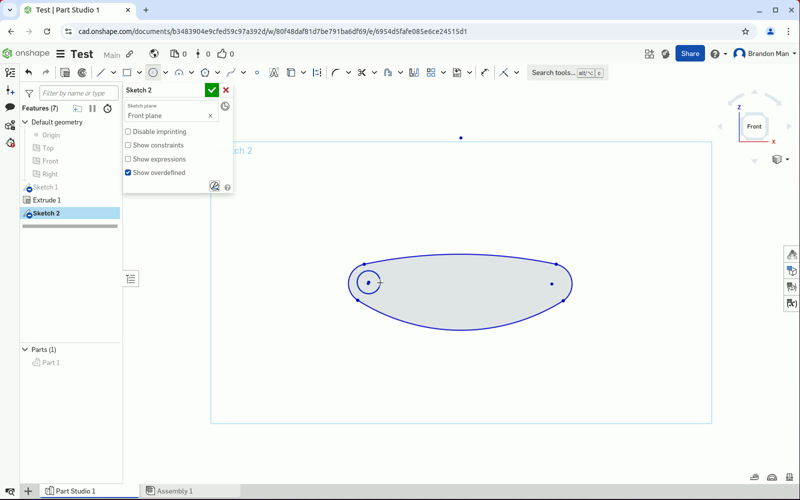
mouse_move(551, 282)
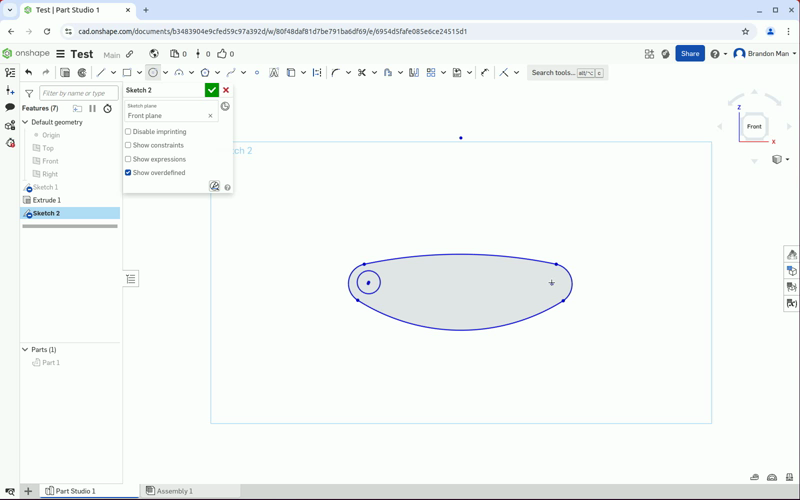
scroll(6)
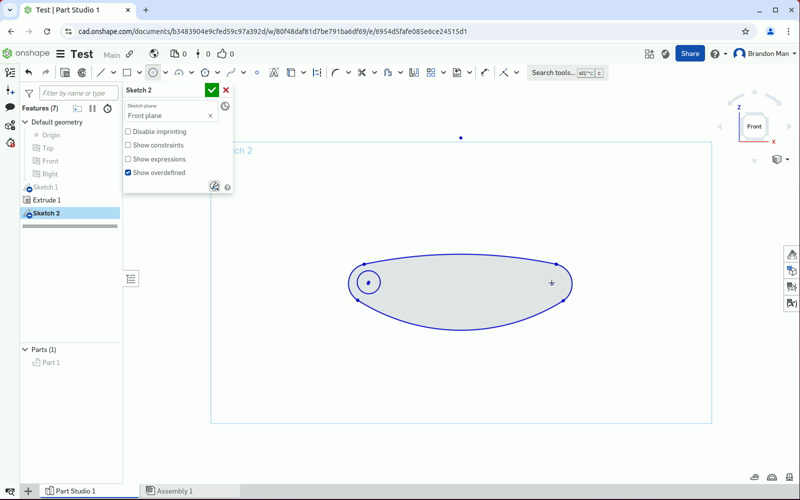
scroll(6)
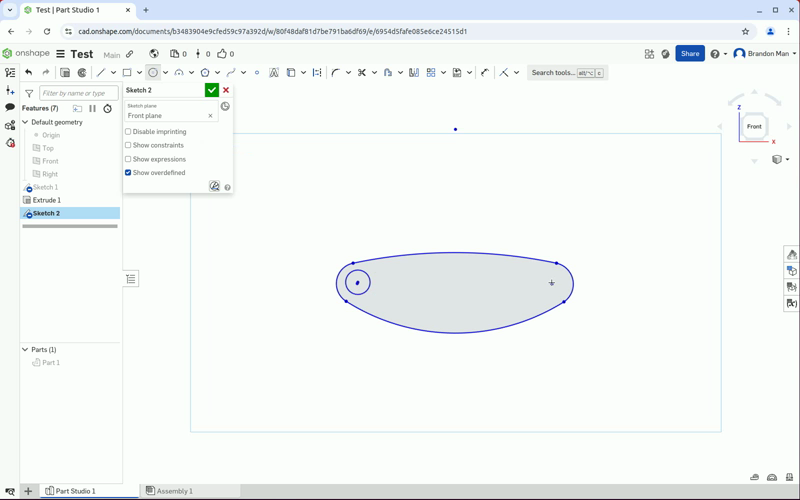
scroll(6)
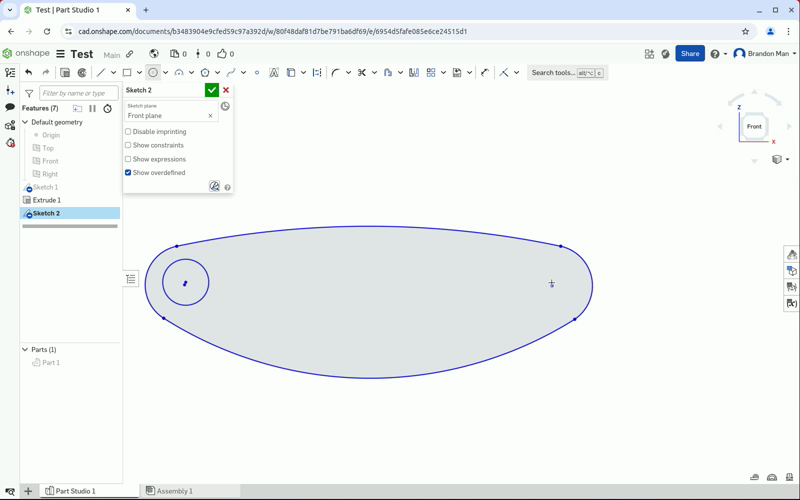
scroll(6)
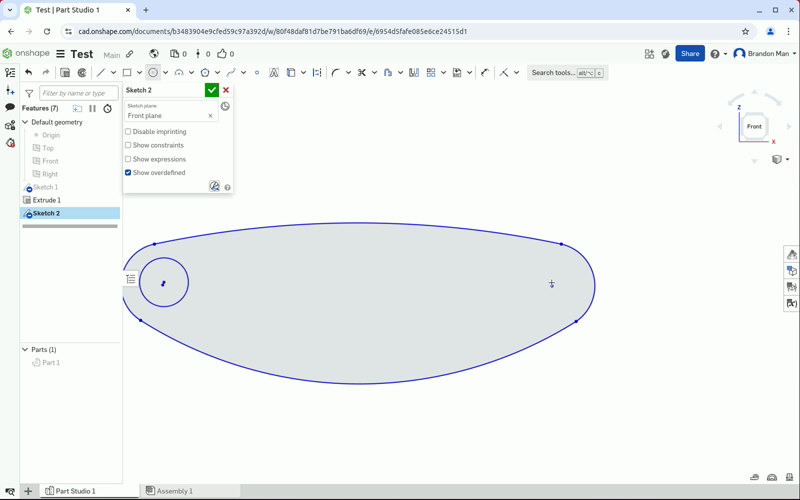
scroll(6)
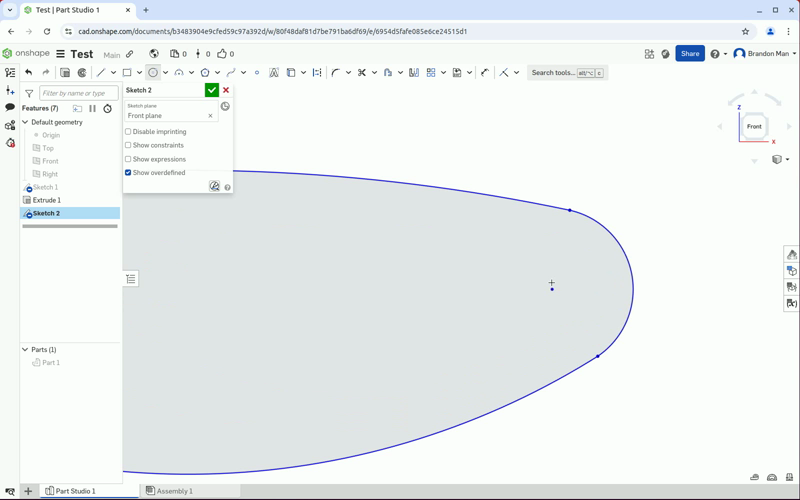
scroll(6)
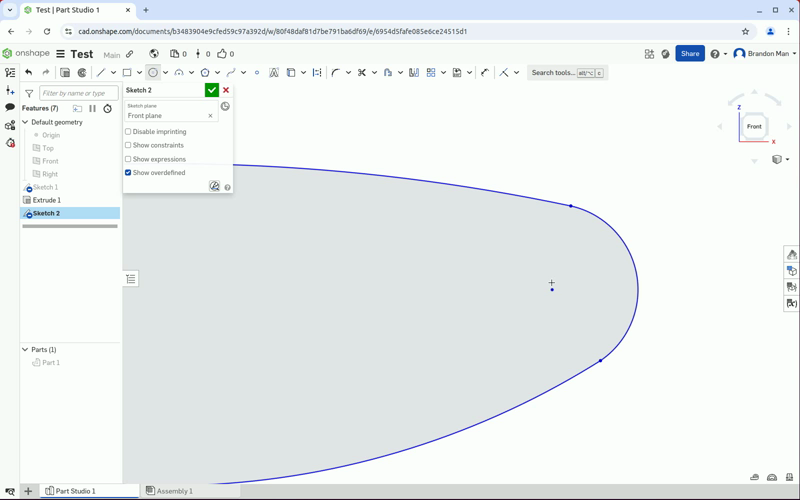
scroll(6)
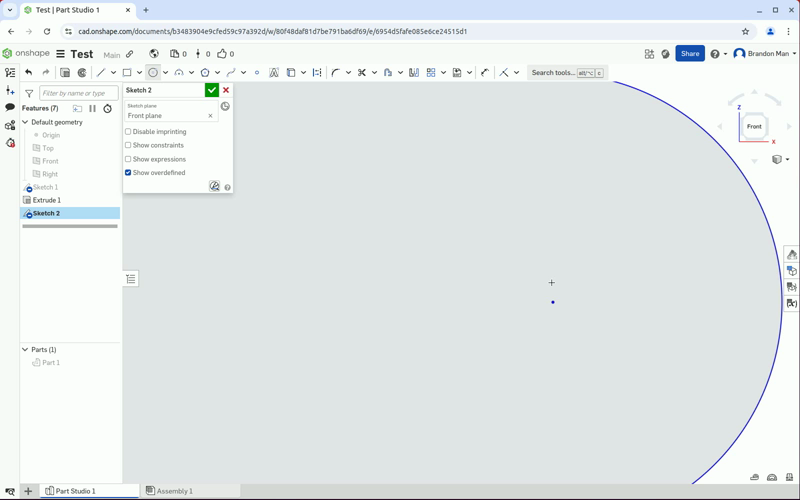
click(551, 282)
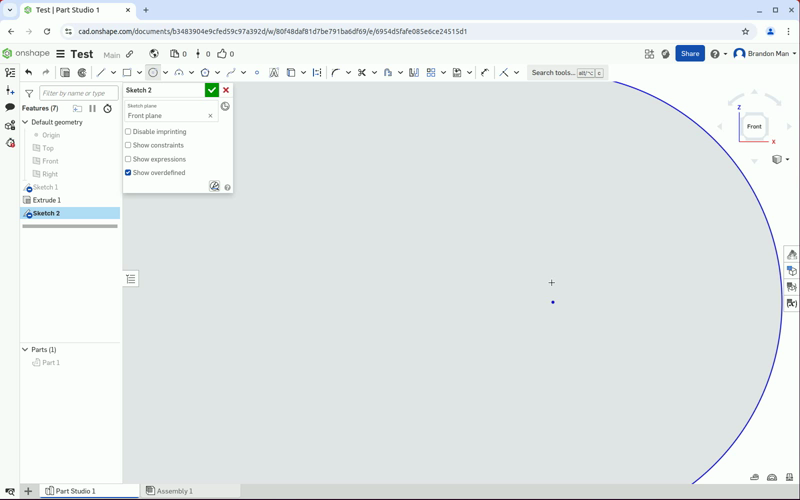
scroll(-6)
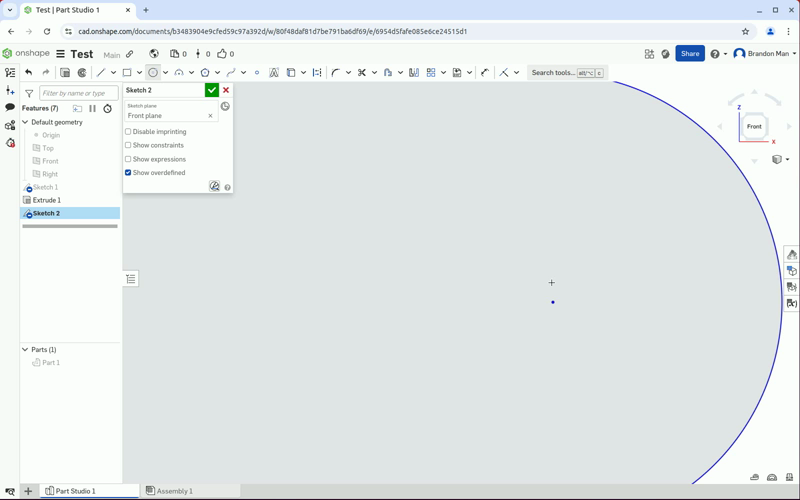
scroll(-6)
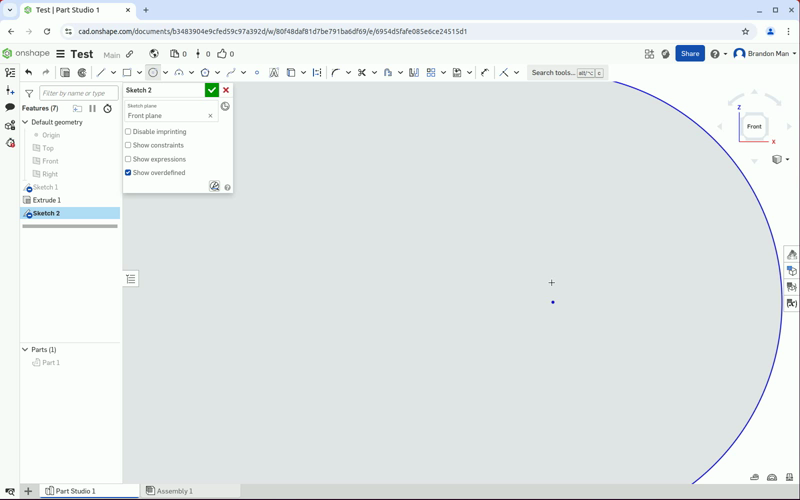
scroll(-6)
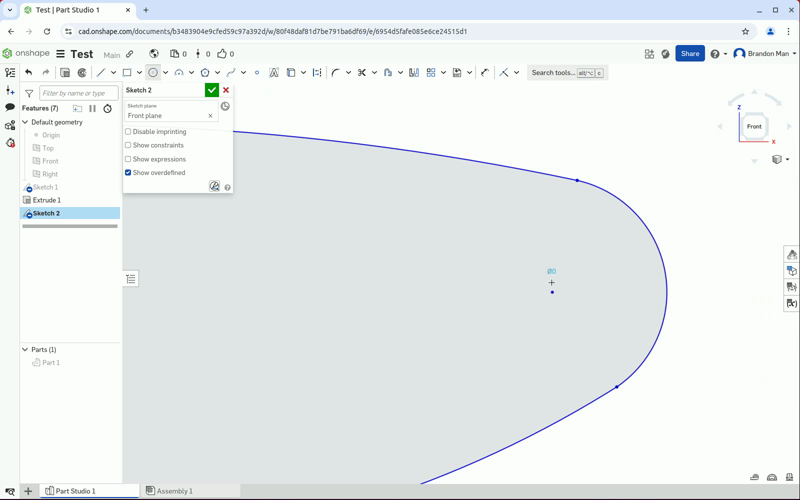
scroll(-6)
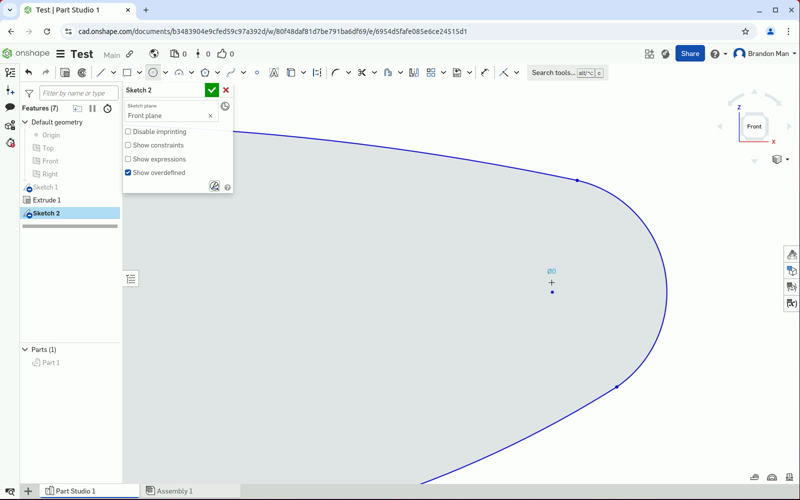
scroll(-6)
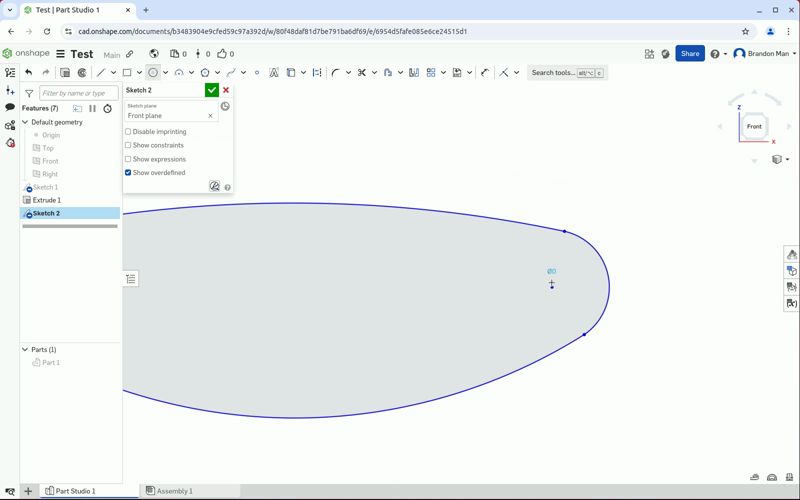
scroll(-6)
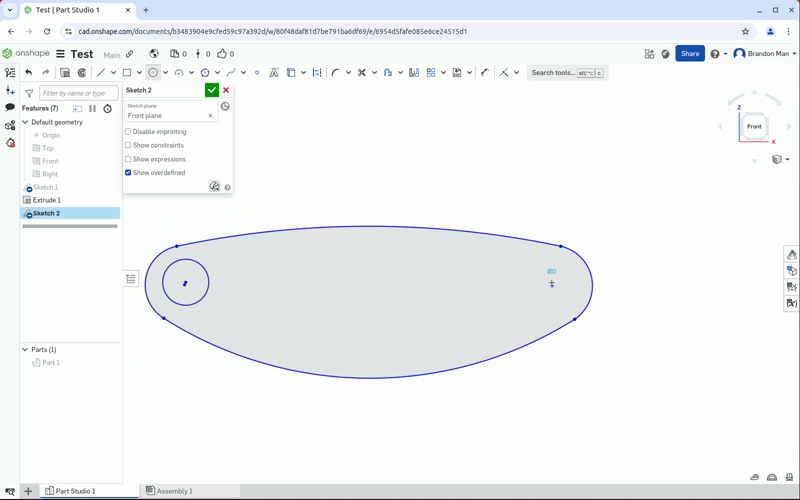
scroll(-6)
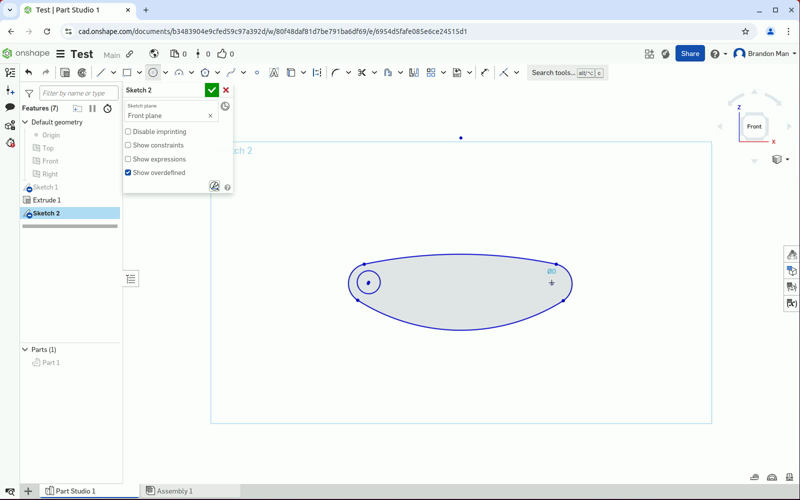
key_up(shift)
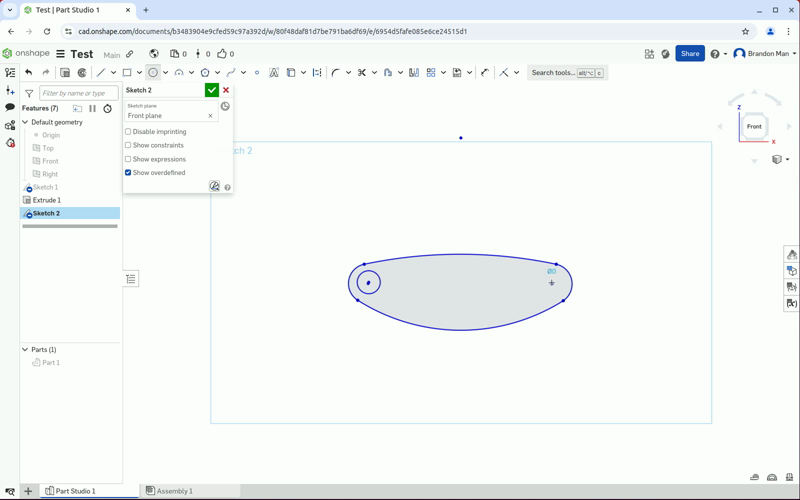
mouse_move(563, 282)
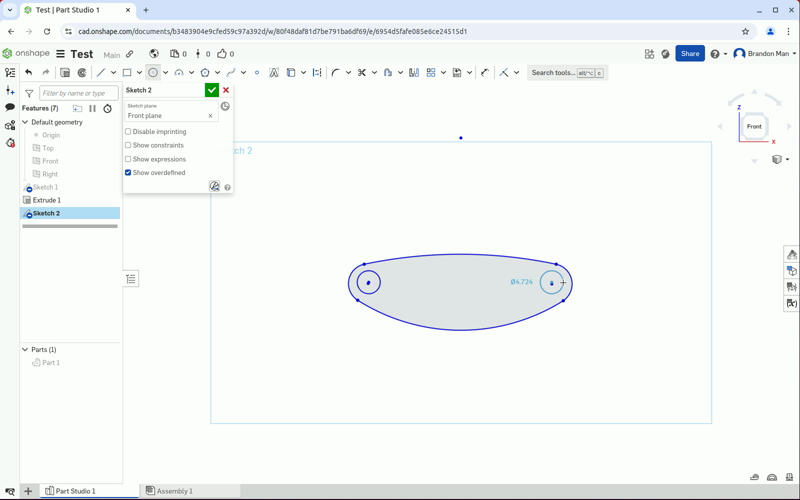
click(563, 282)
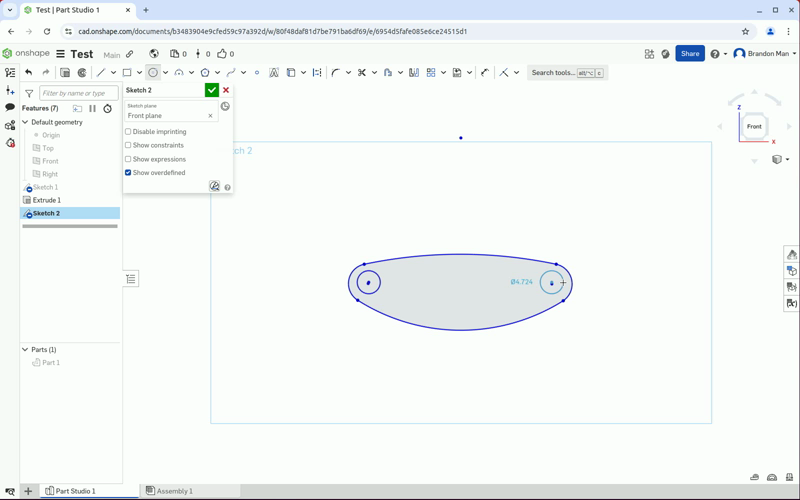
key(esc)
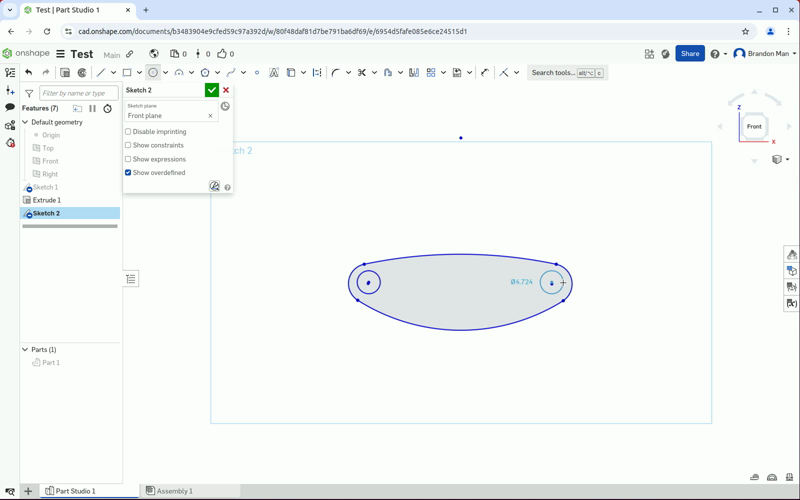
mouse_move(478, 277)
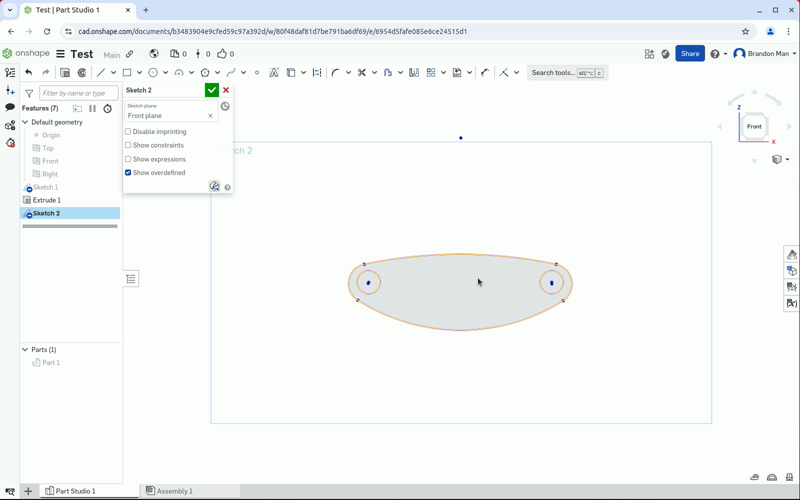
click(478, 277)
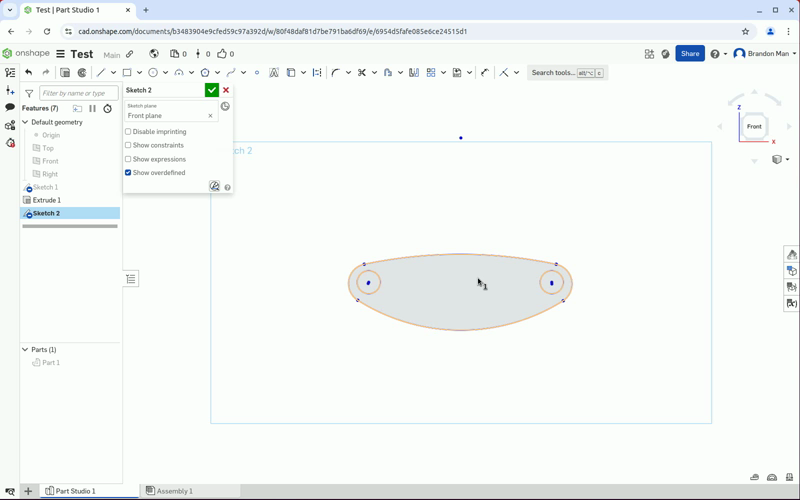
mouse_move(73, 352)
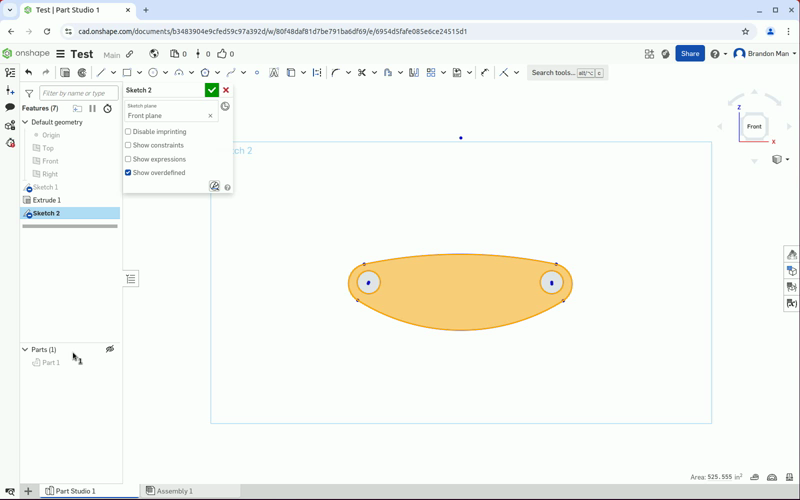
key(shift+y)
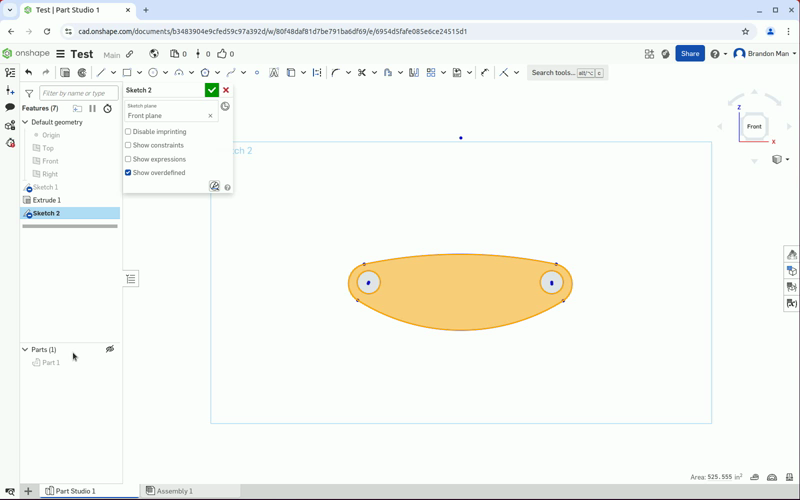
key(shift+e)
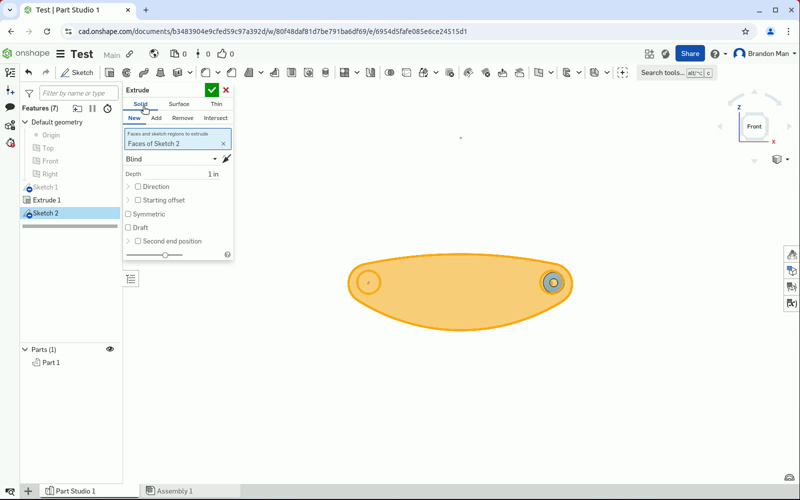
mouse_move(143, 106)
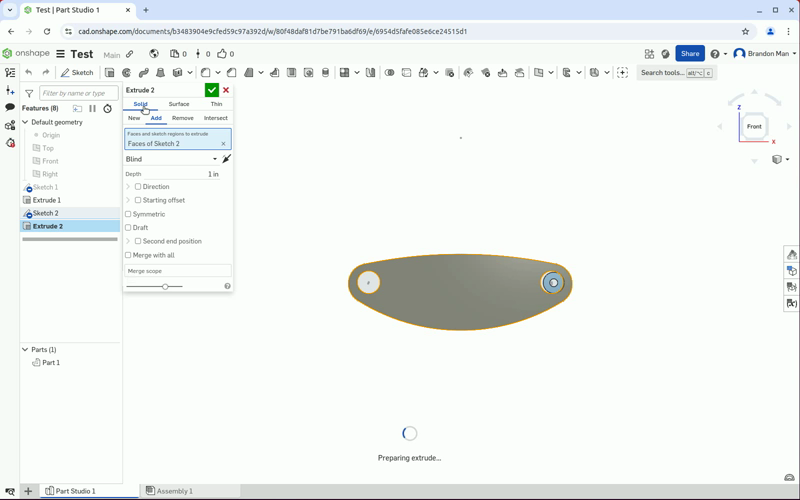
click(143, 106)
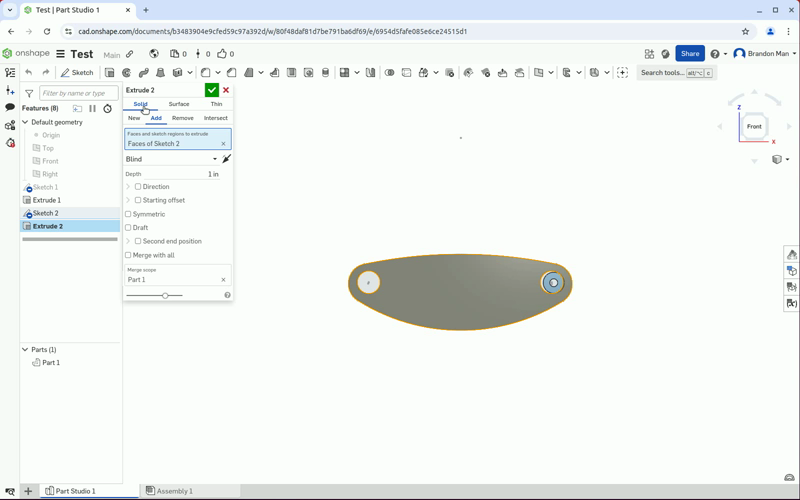
mouse_move(137, 120)
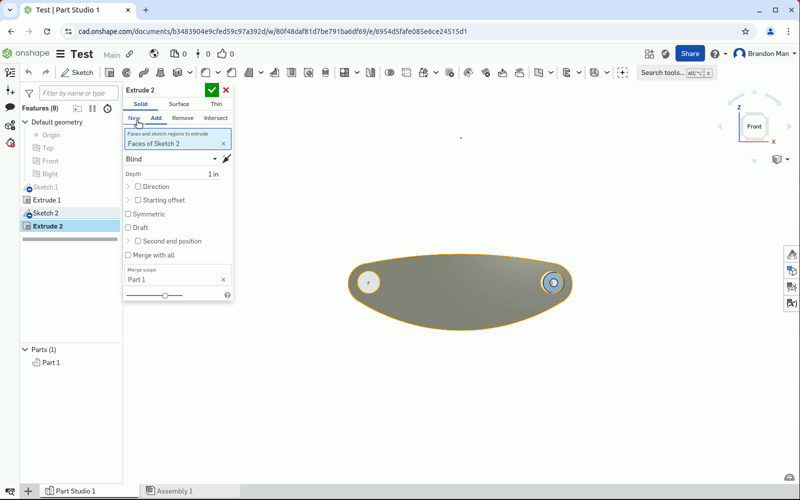
click(137, 120)
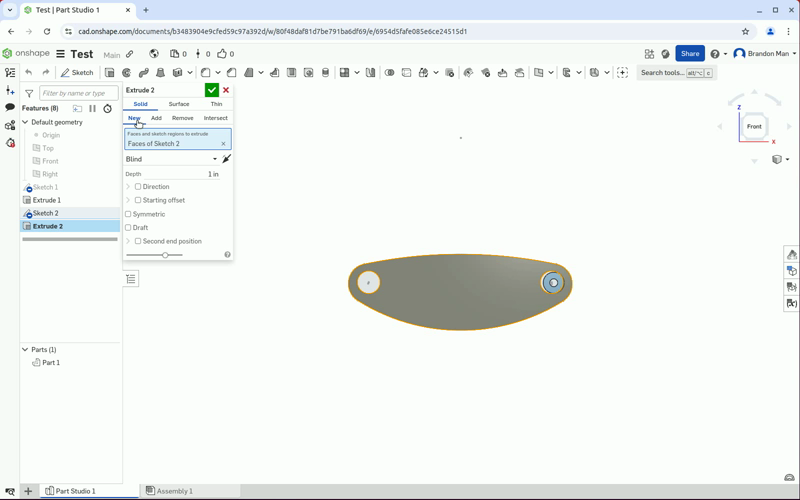
key(tab, 4)
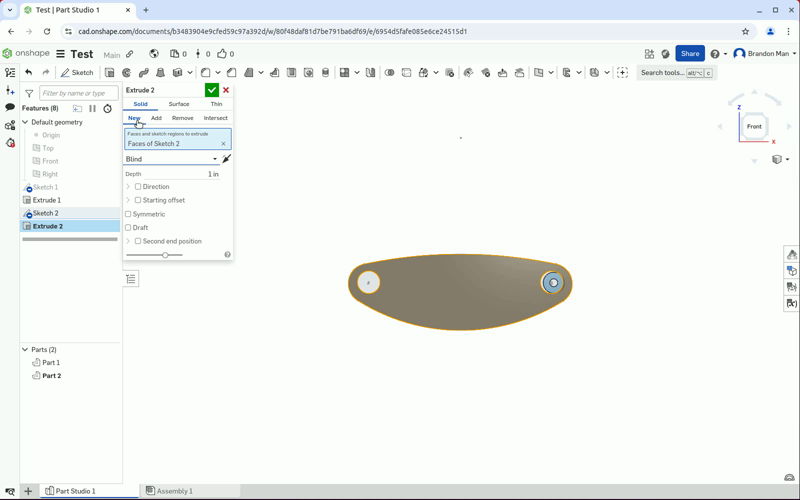
text(2.166)
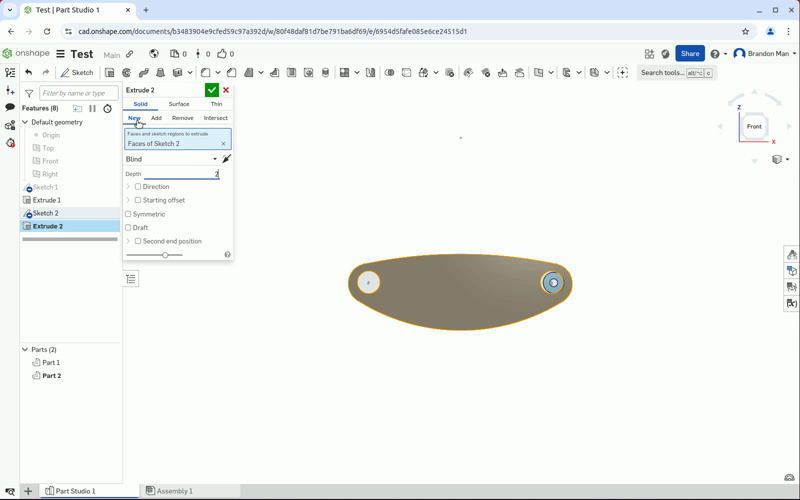
key(enter)
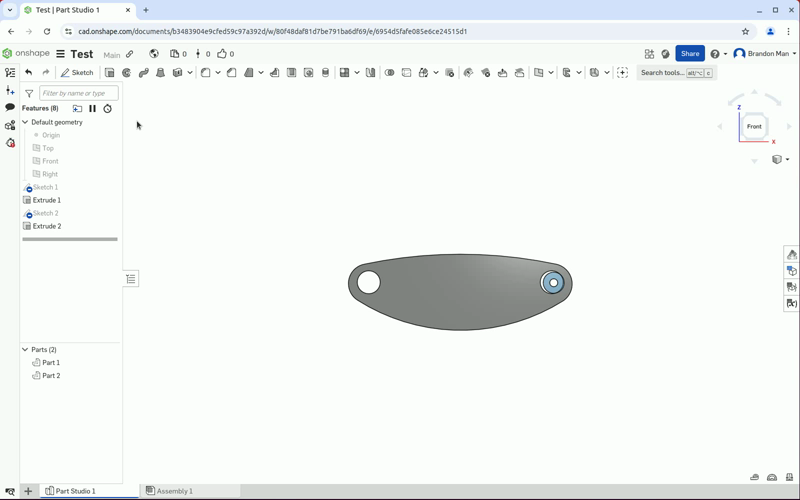
key(shift+h)
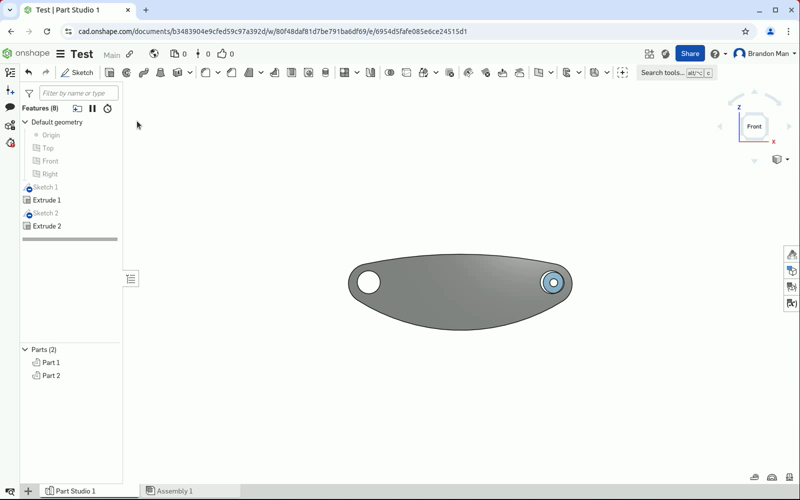
key(shift+h)
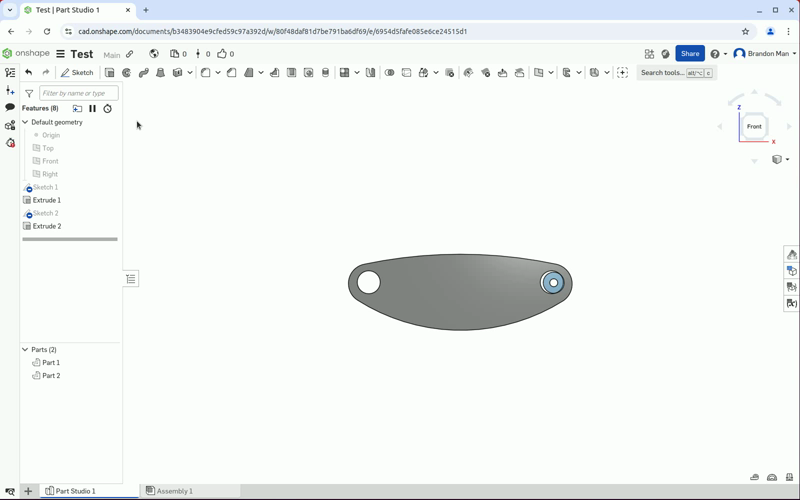
key(shift+7)
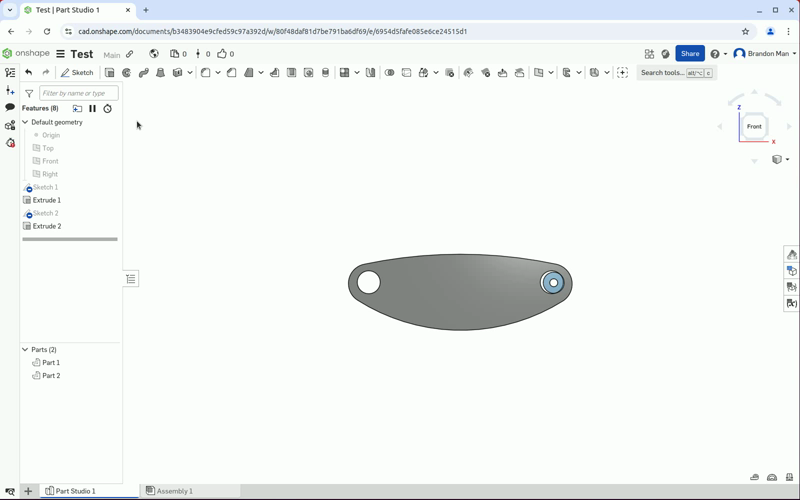
key(left, 2)
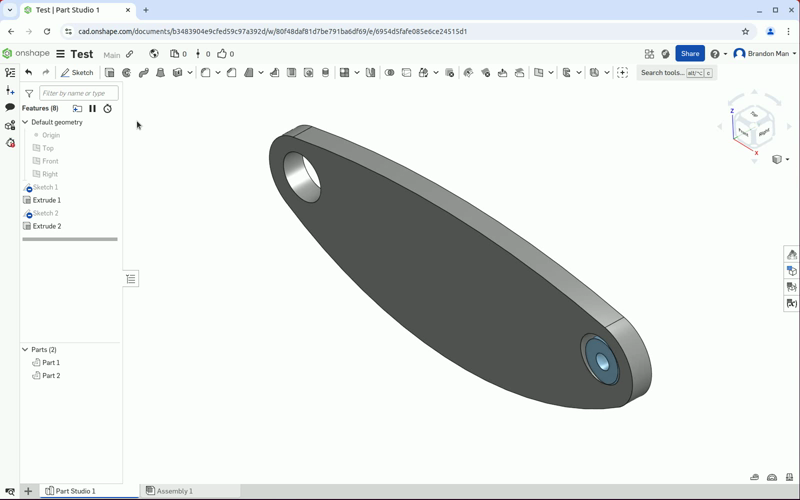
key(down, 2)
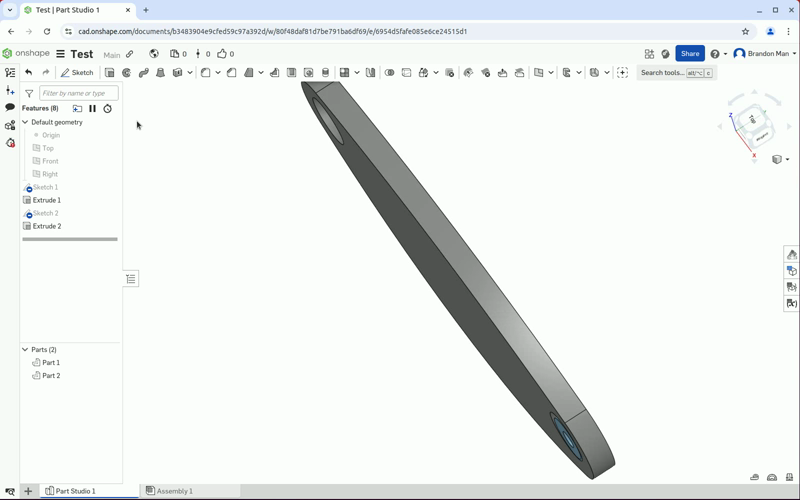
key(up, 2)
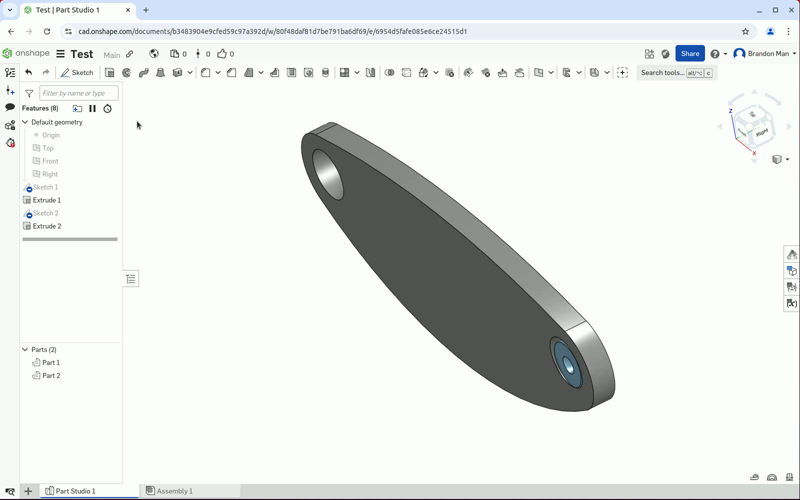
key(right, 2)
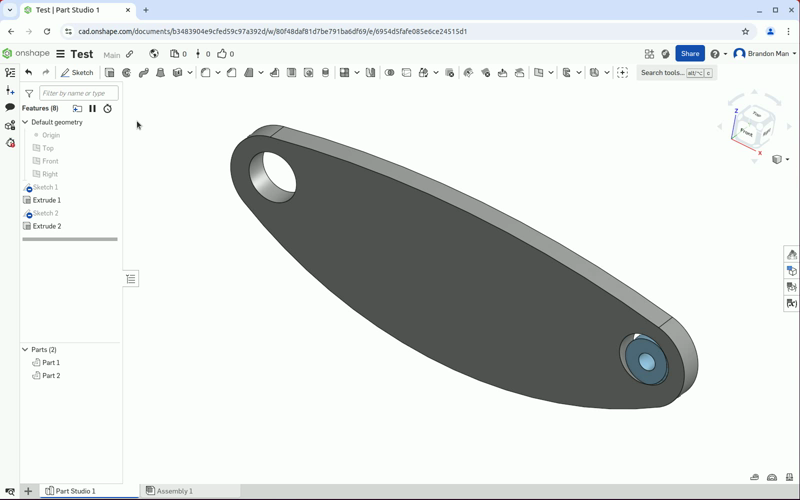
mouse_move(73, 189)
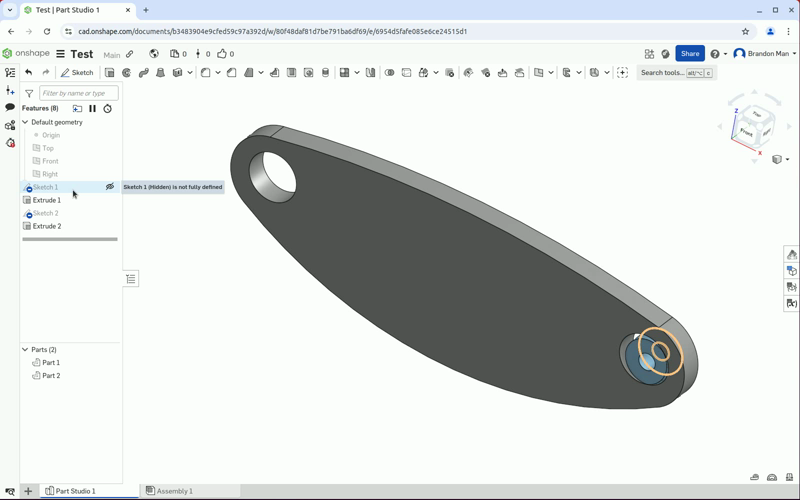
click(73, 189)